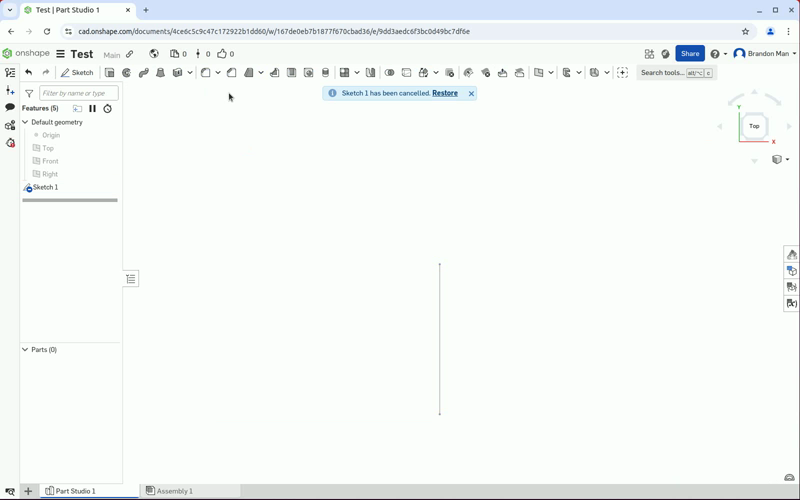
key(shift+h)
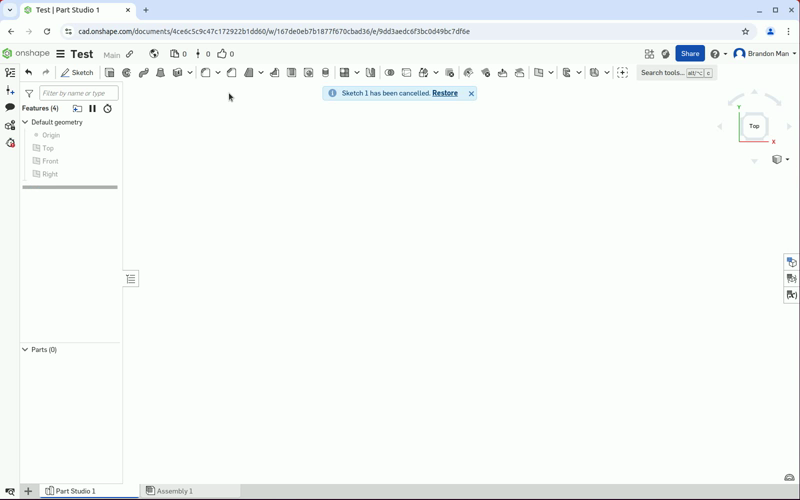
mouse_move(73, 352)
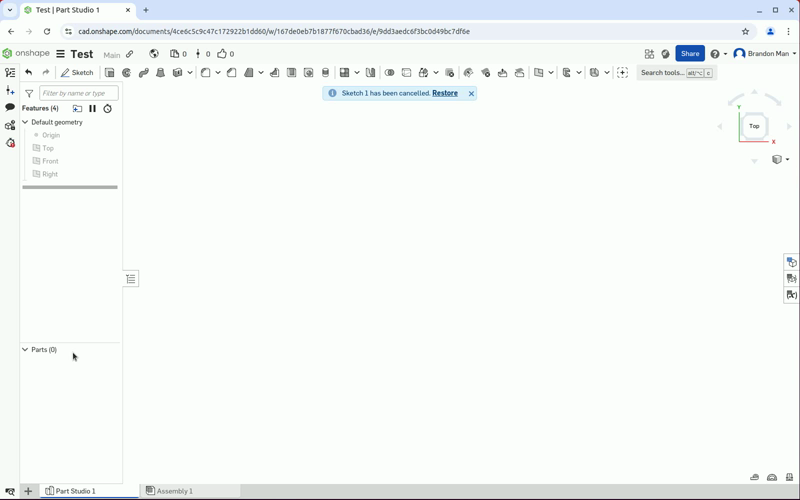
key(y)
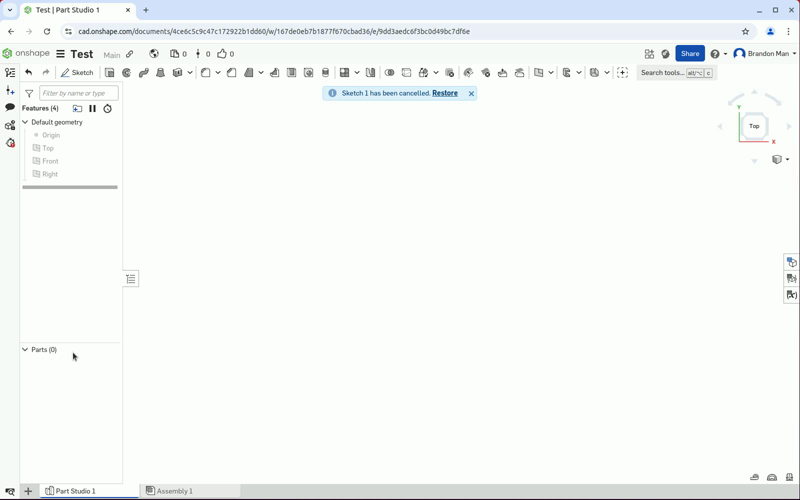
key(shift+p)
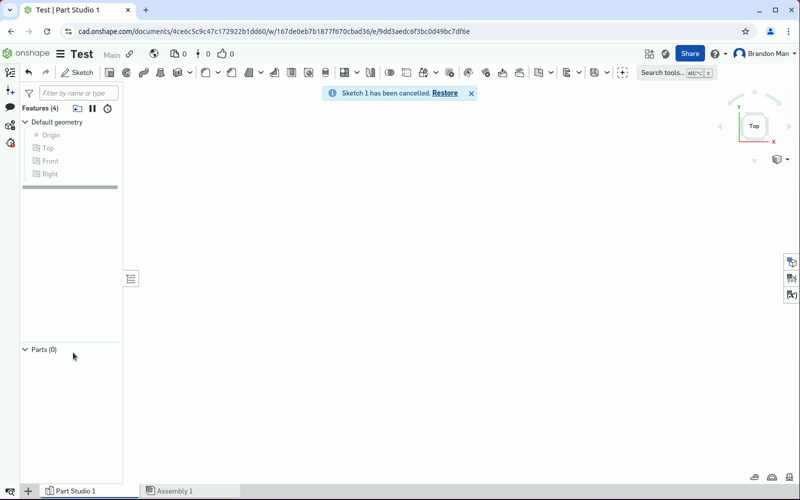
key(space)
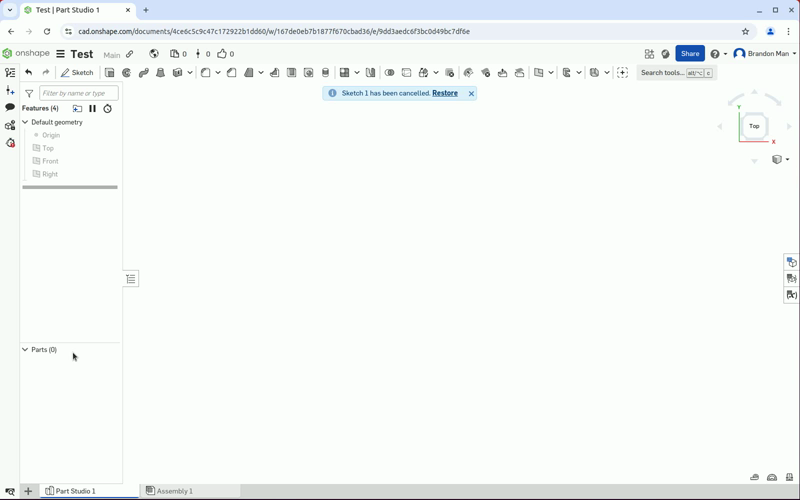
key_down(shift)
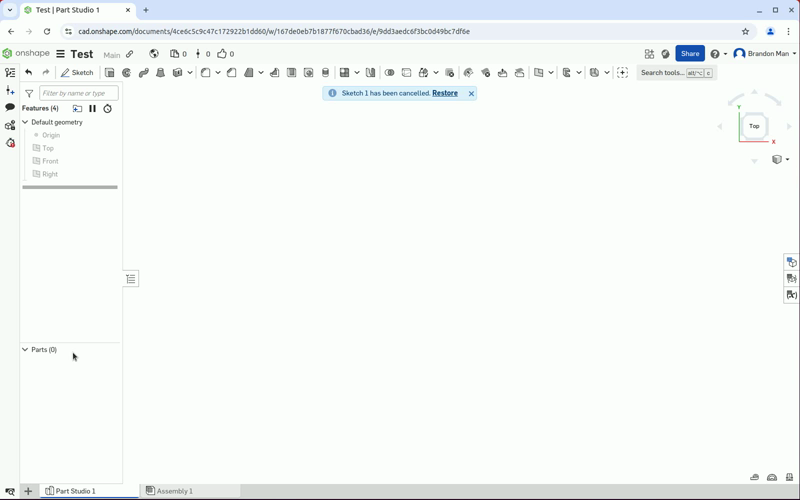
key(up)
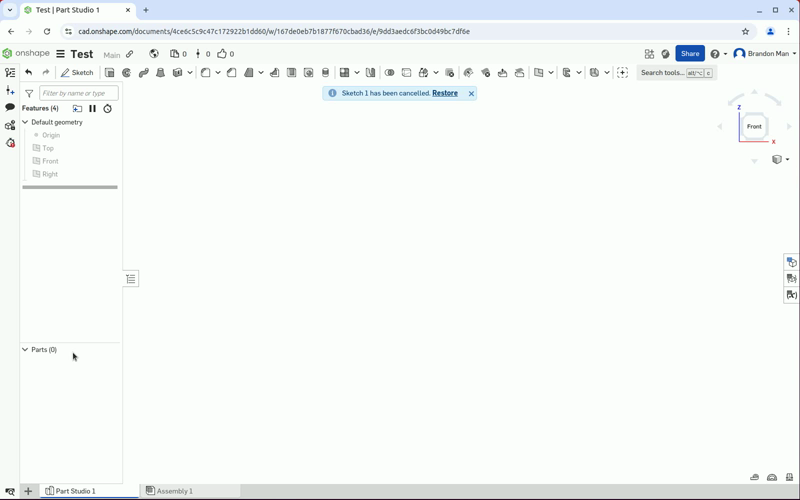
key_up(shift)
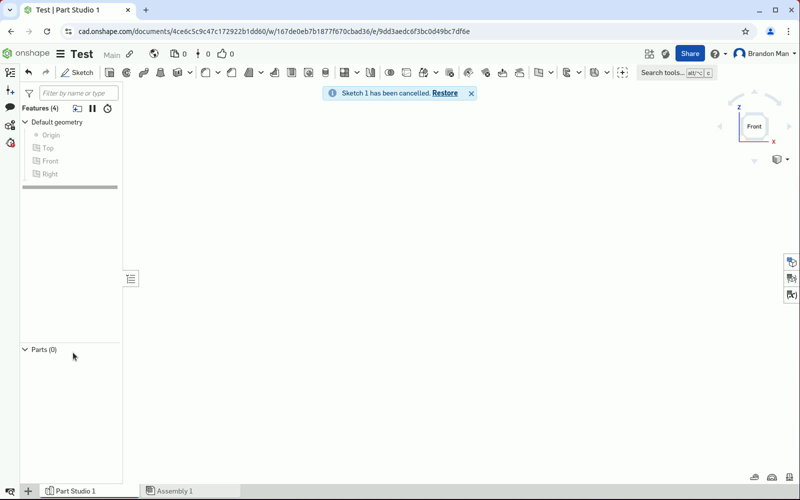
mouse_move(73, 352)
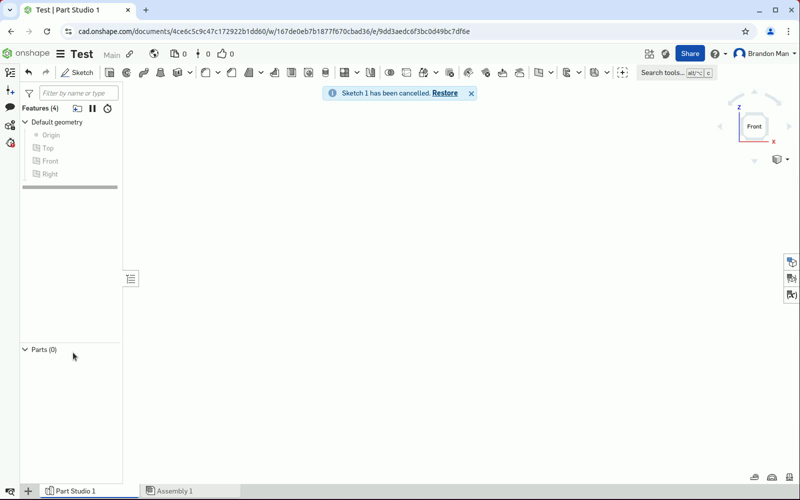
key(shift+y)
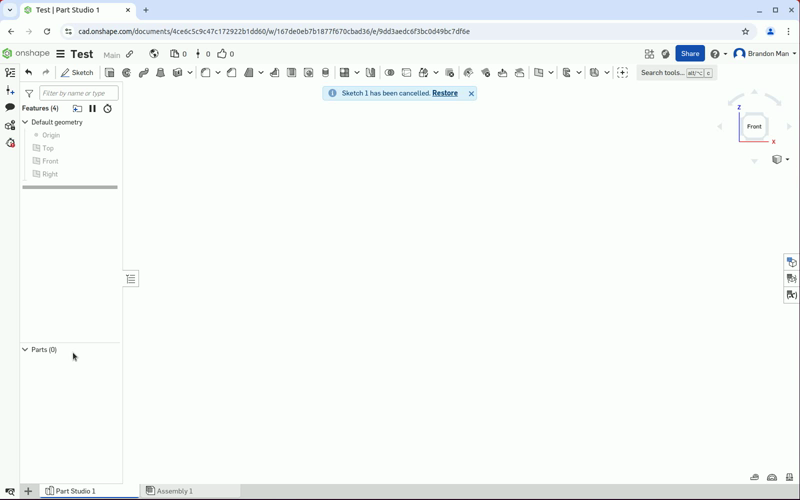
key(shift+s)
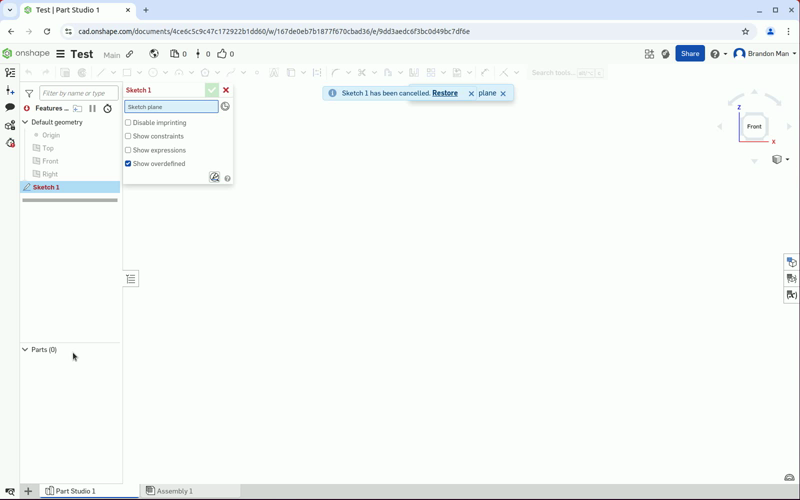
mouse_move(73, 163)
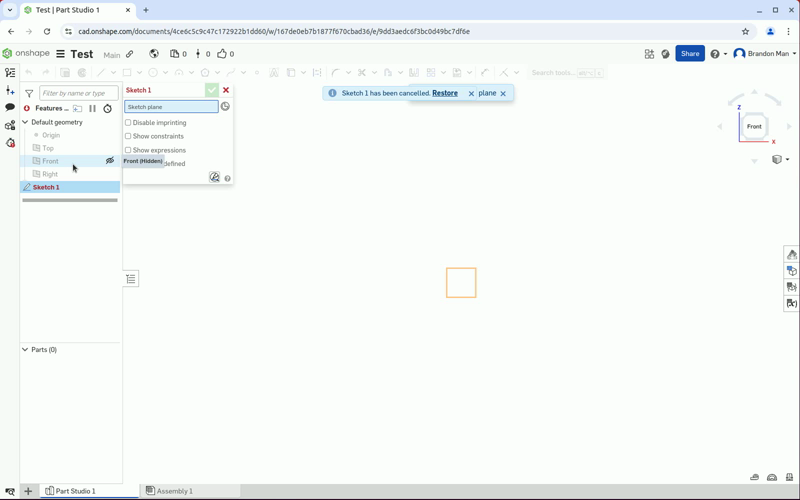
click(73, 163)
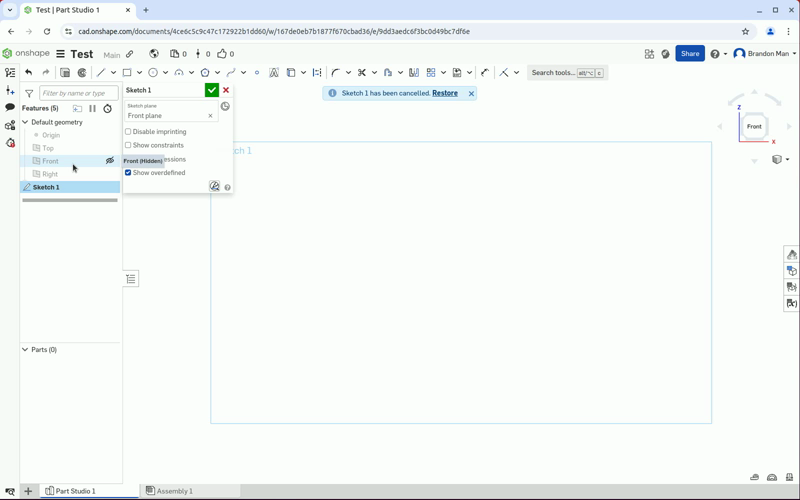
mouse_move(73, 352)
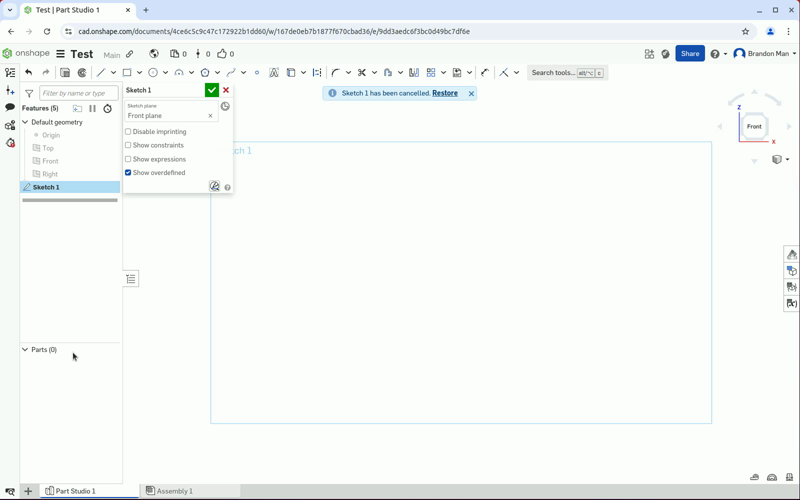
key(y)
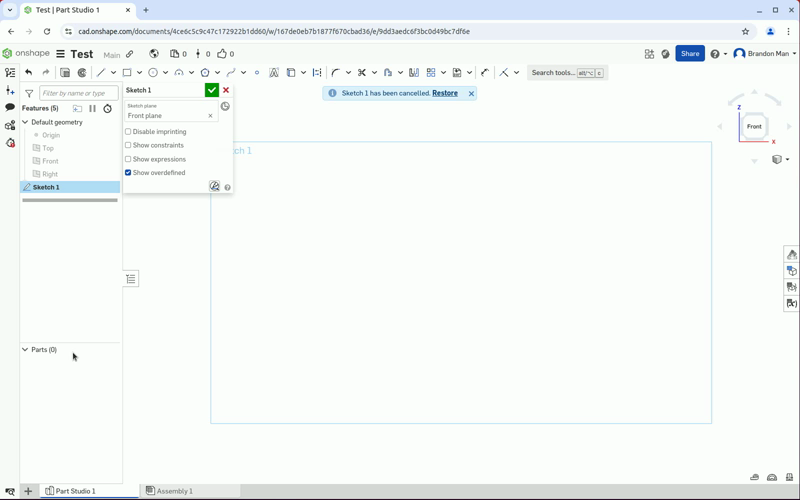
key(c)
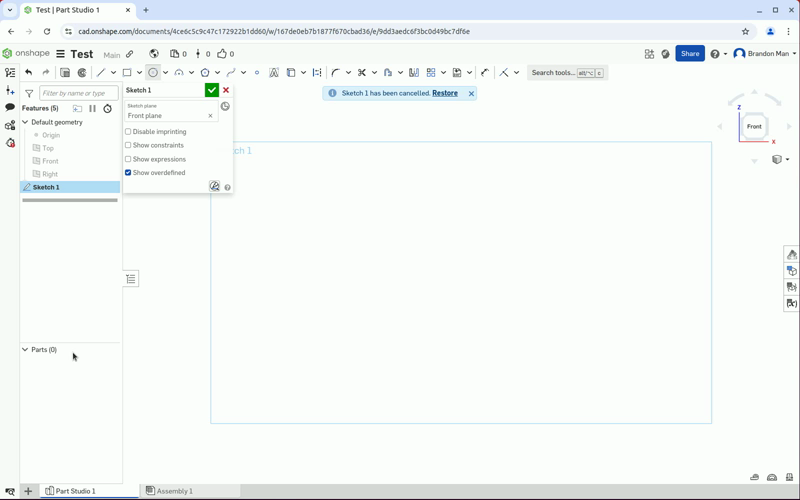
key_down(shift)
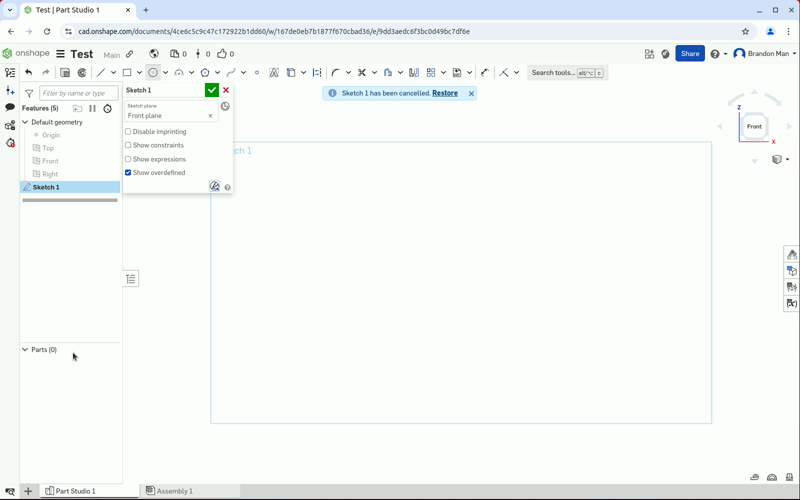
mouse_move(461, 282)
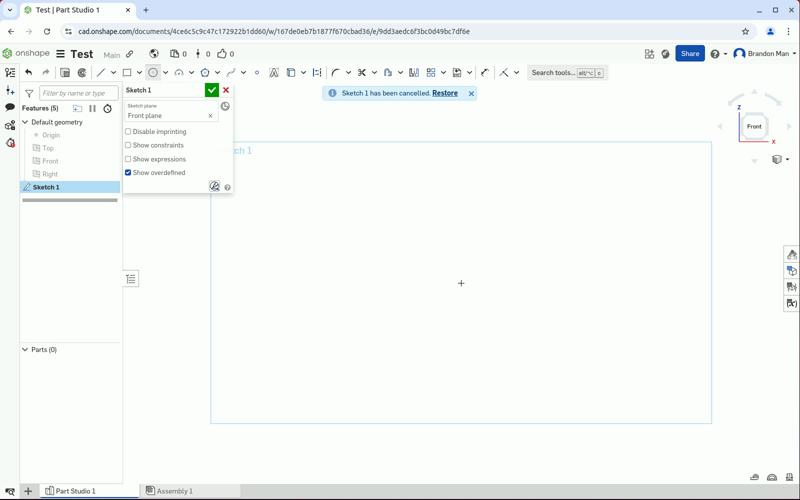
click(461, 282)
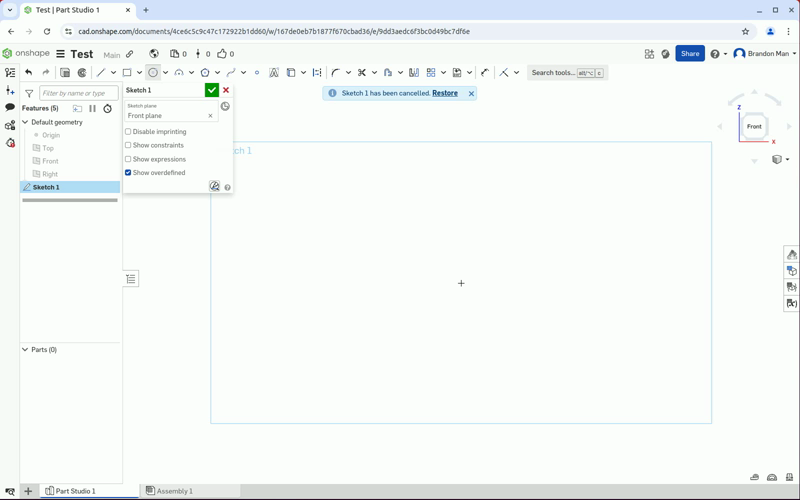
key_up(shift)
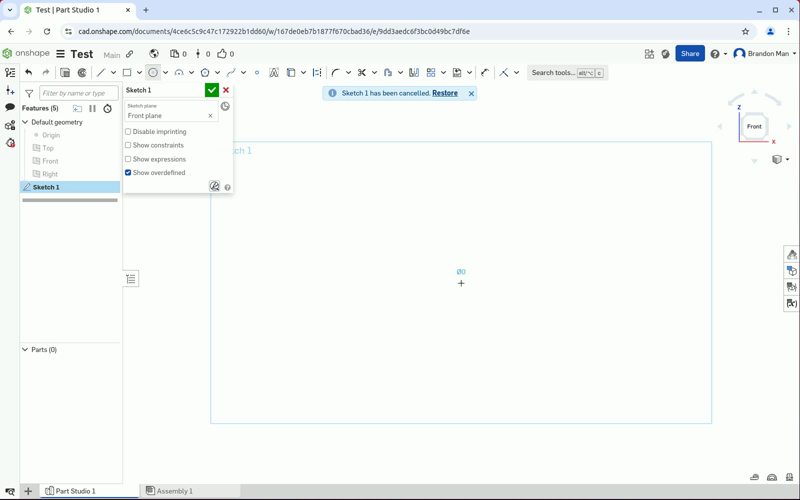
mouse_move(543, 282)
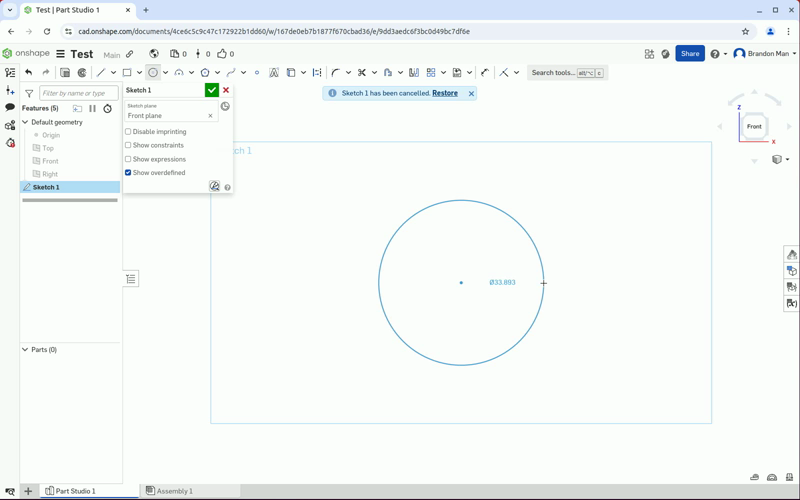
click(543, 282)
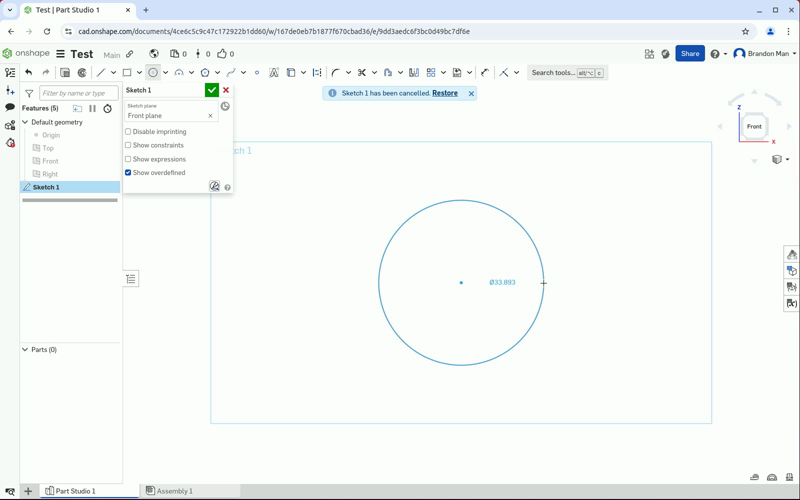
key(esc)
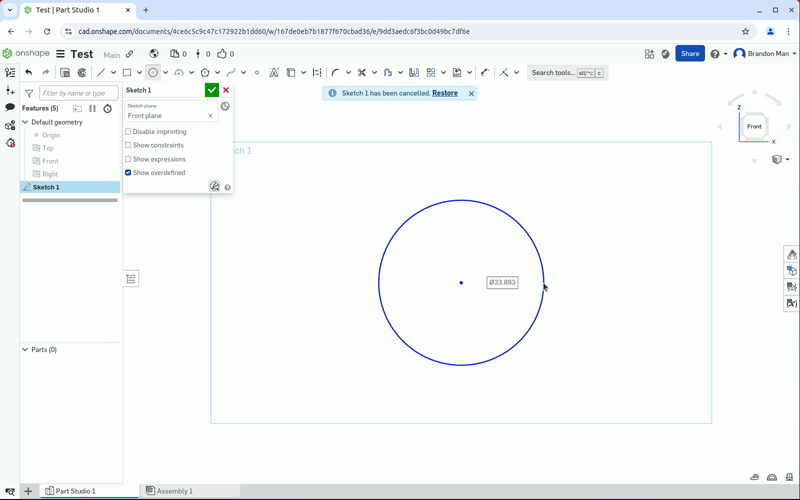
mouse_move(480, 264)
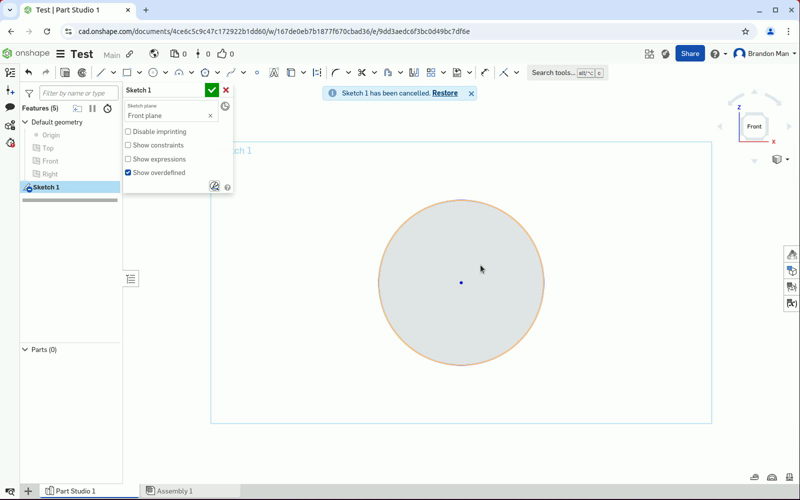
click(480, 264)
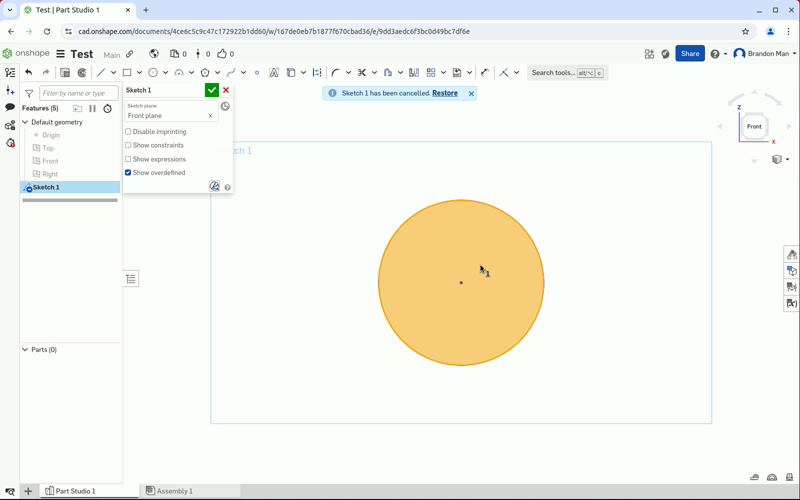
mouse_move(73, 352)
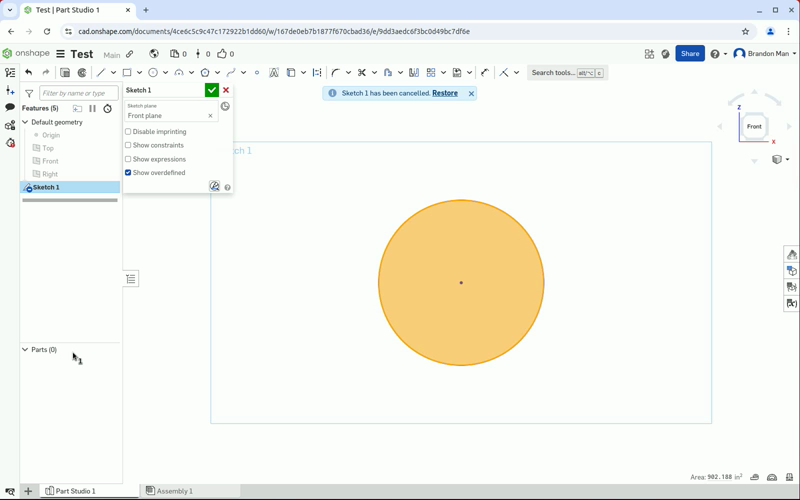
key(shift+y)
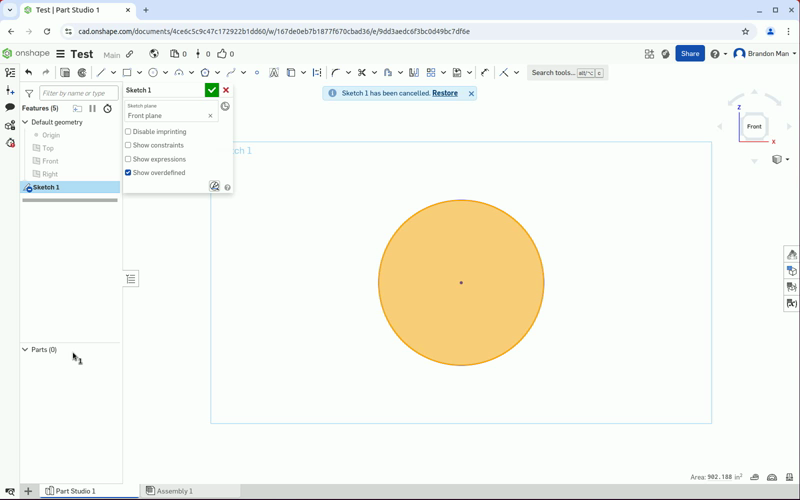
key(shift+e)
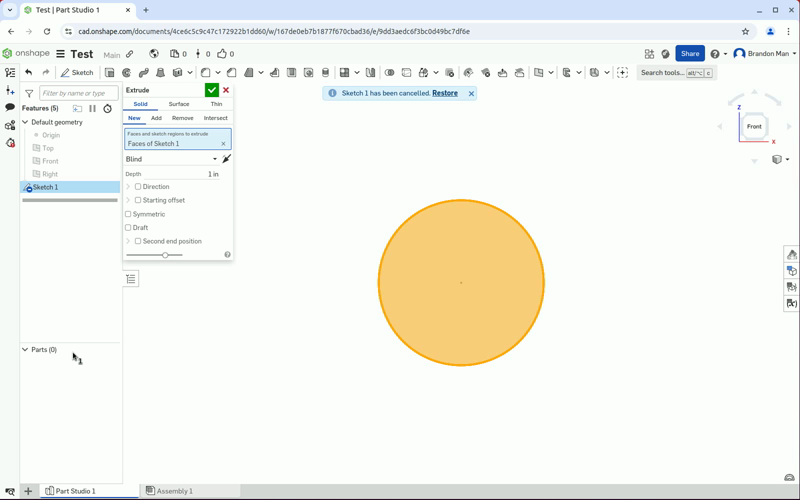
mouse_move(143, 106)
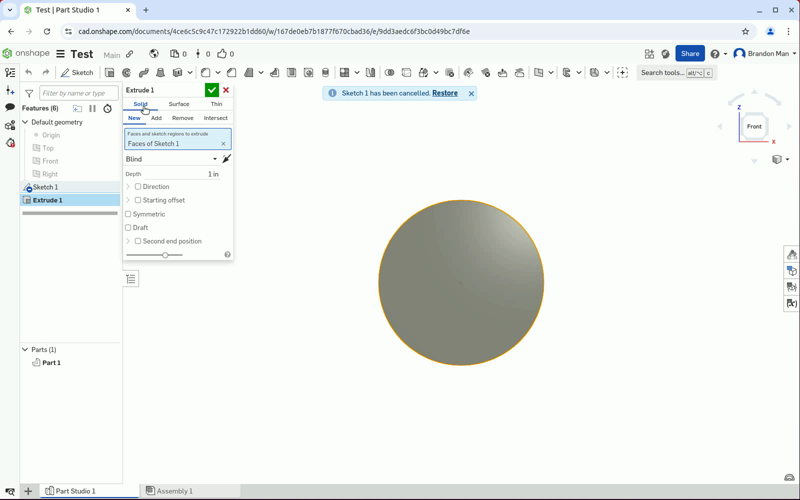
click(143, 106)
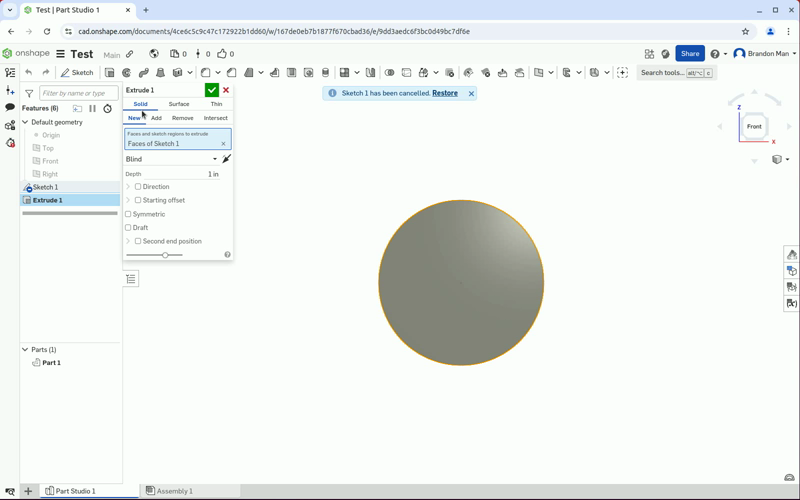
mouse_move(137, 120)
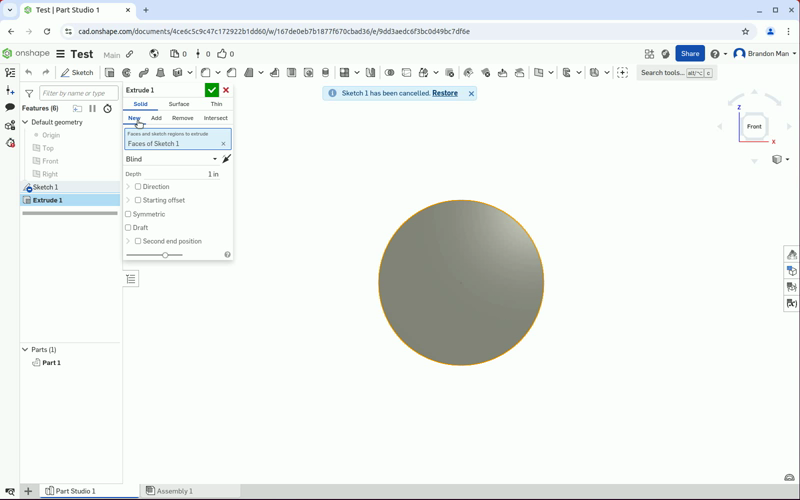
click(137, 120)
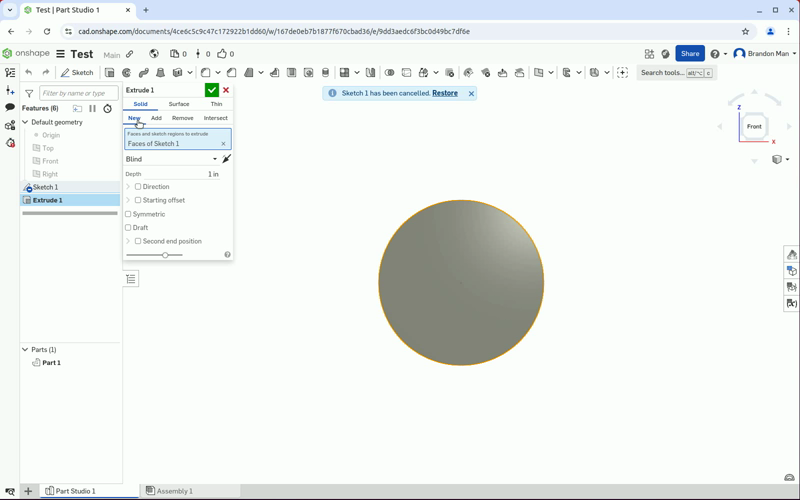
key(tab, 4)
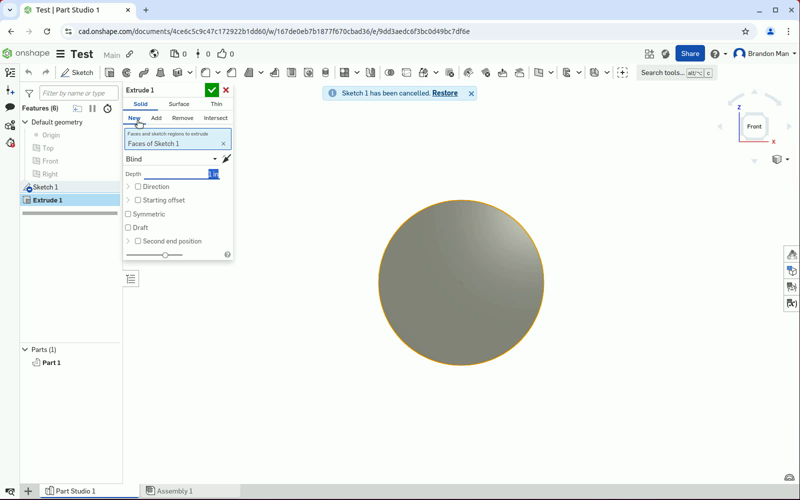
text(23.108)
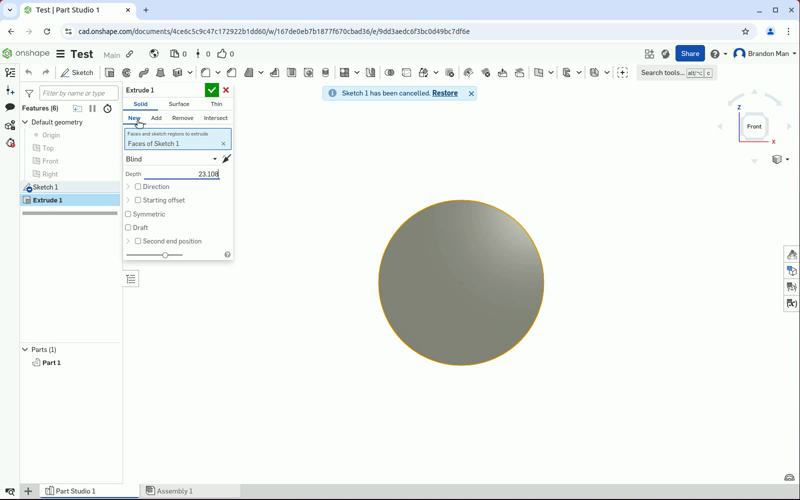
key(enter)
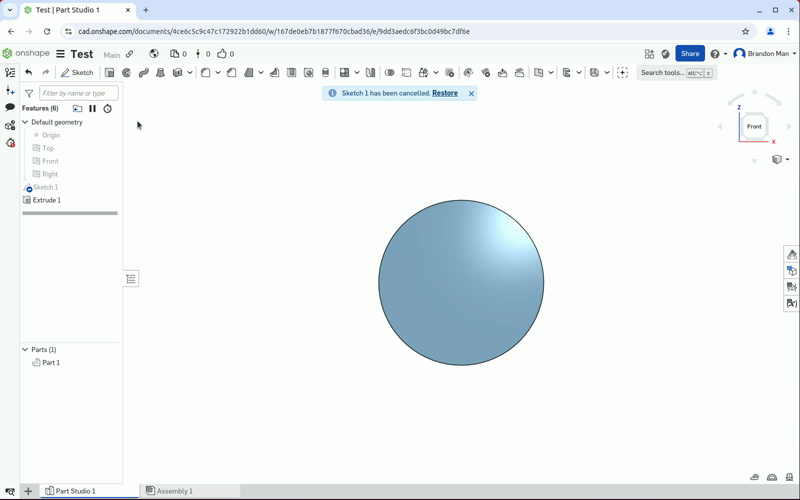
key(shift+h)
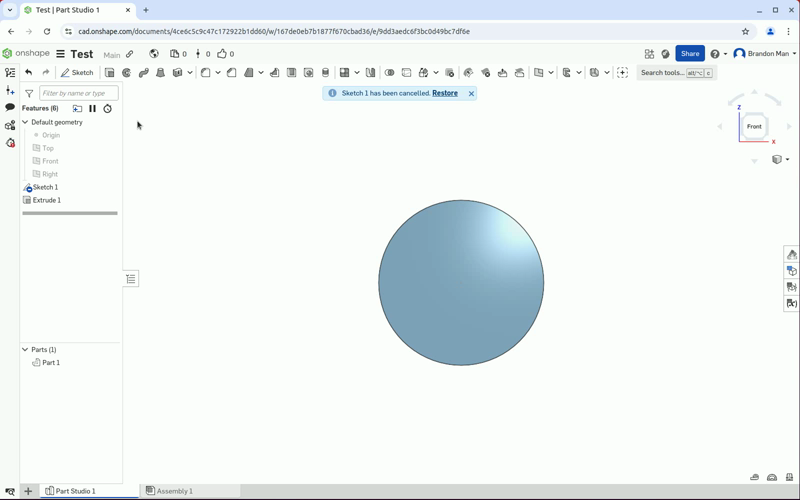
key(shift+h)
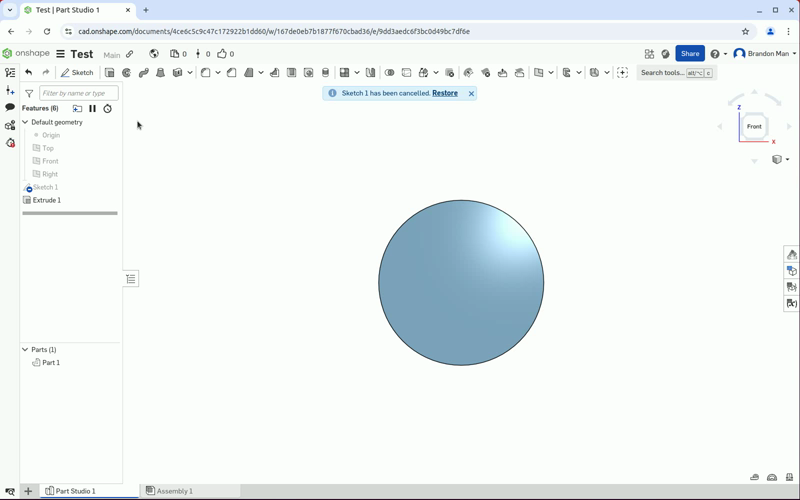
mouse_move(73, 189)
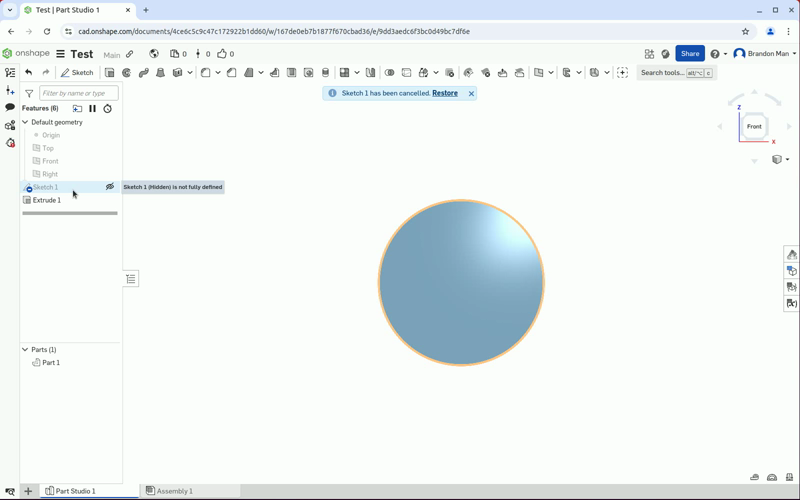
click(73, 189)
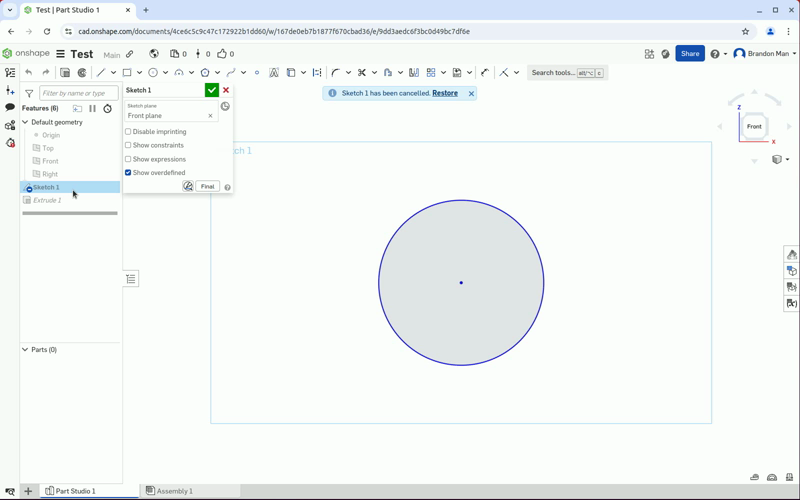
mouse_move(229, 92)
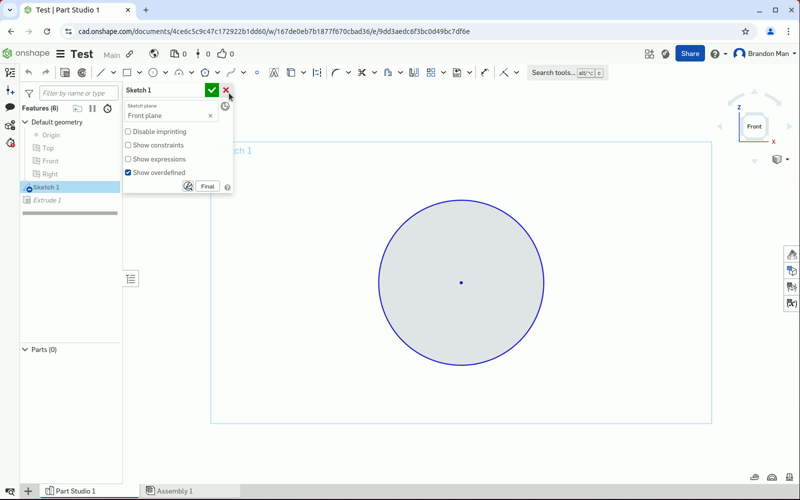
click(229, 92)
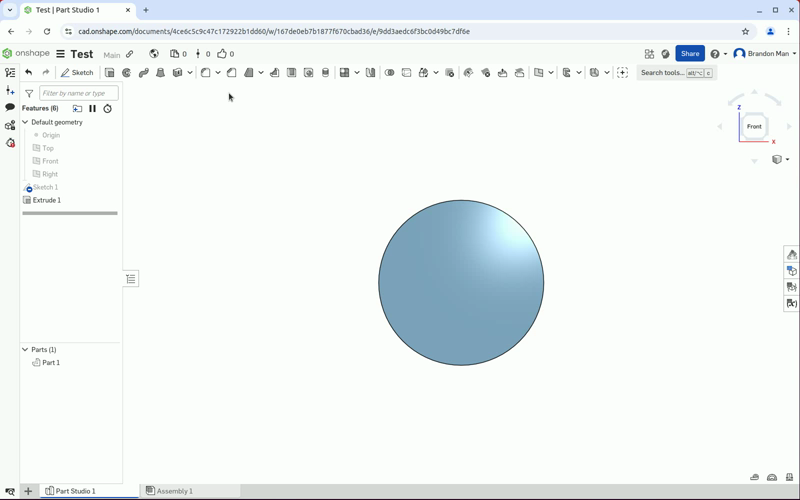
mouse_move(541, 75)
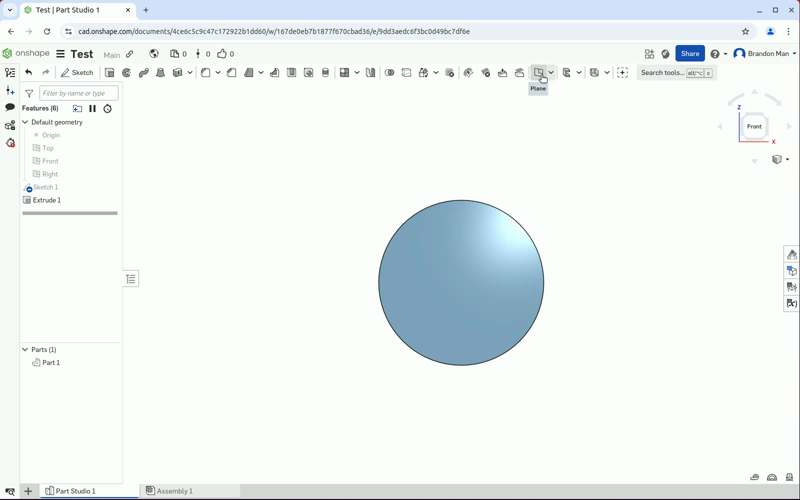
click(541, 75)
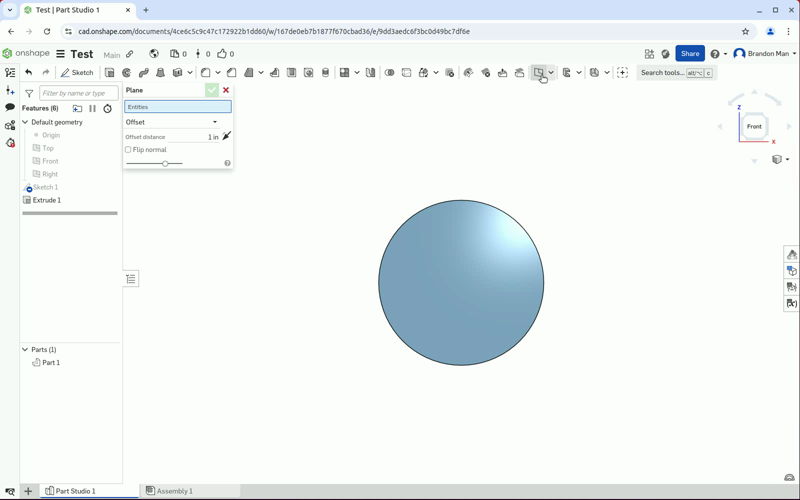
mouse_move(73, 163)
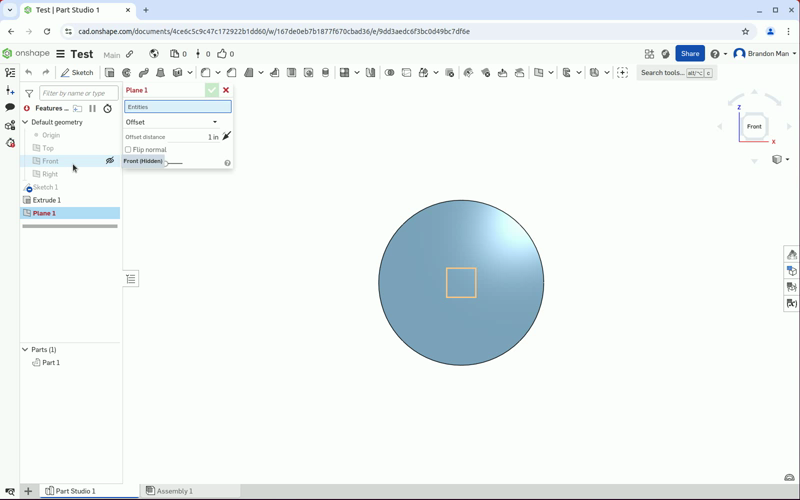
click(73, 163)
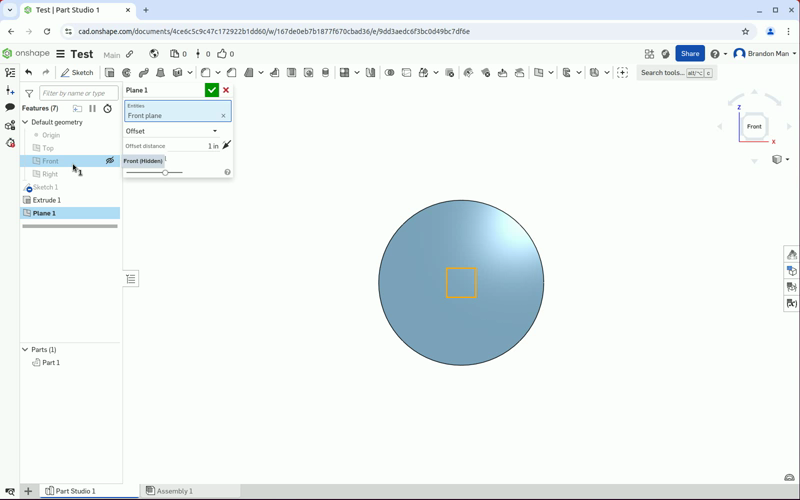
key(tab, 2)
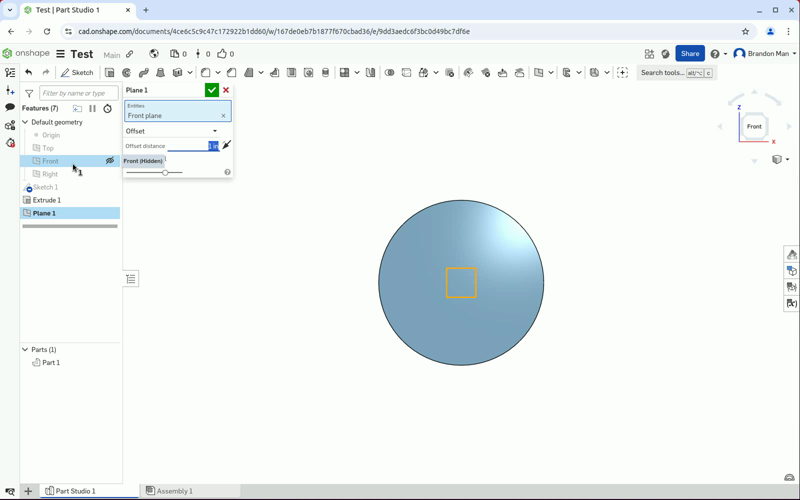
text(23.108)
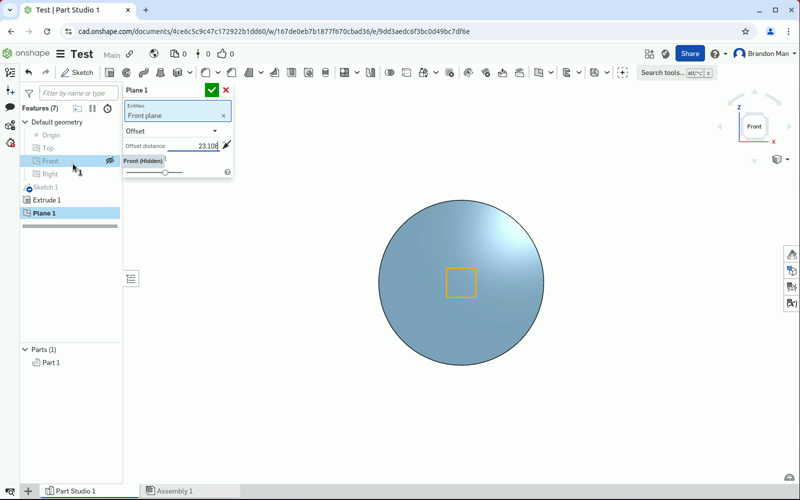
key(enter, 2)
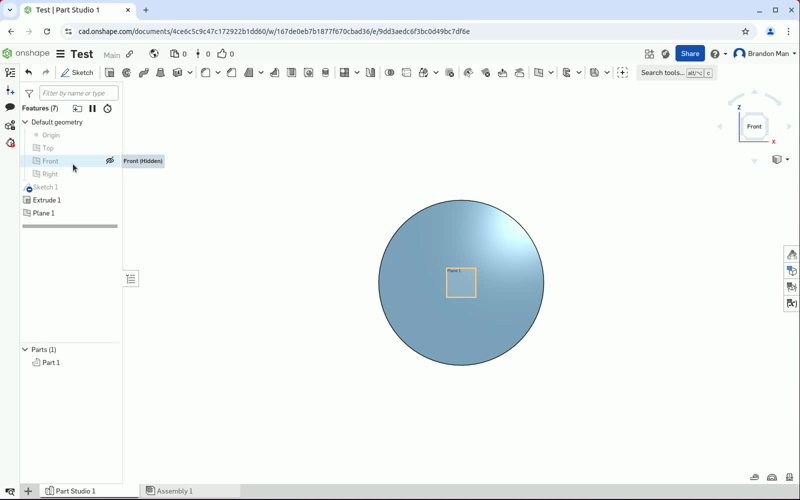
key(shift+s)
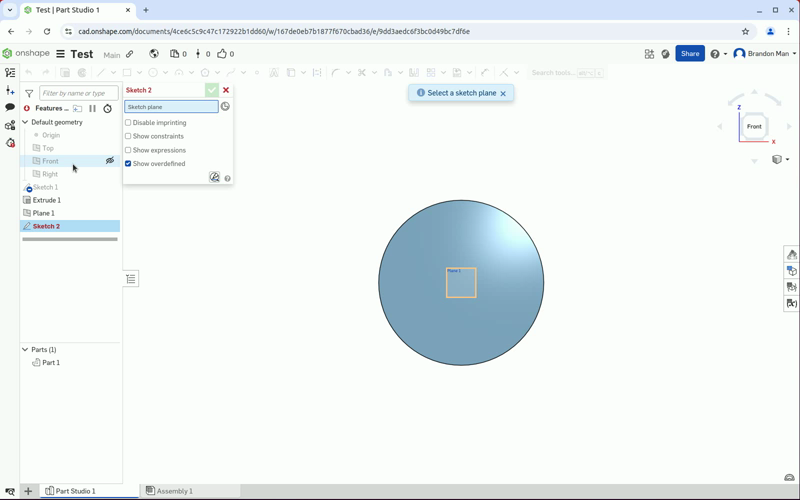
mouse_move(73, 215)
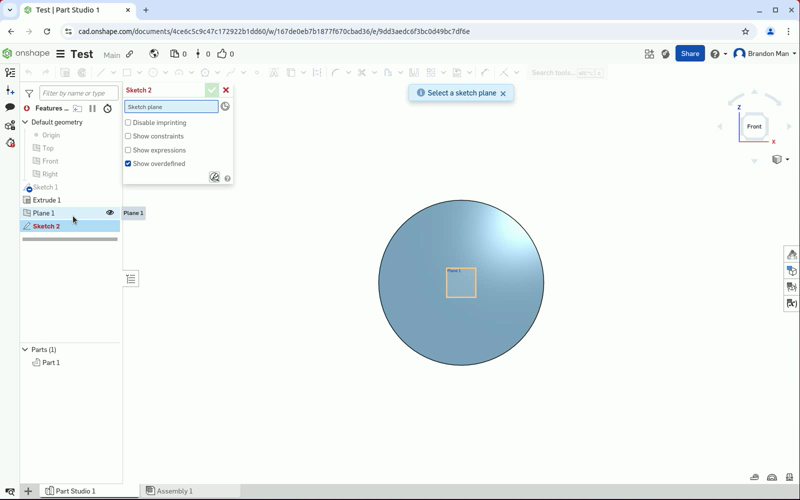
click(73, 215)
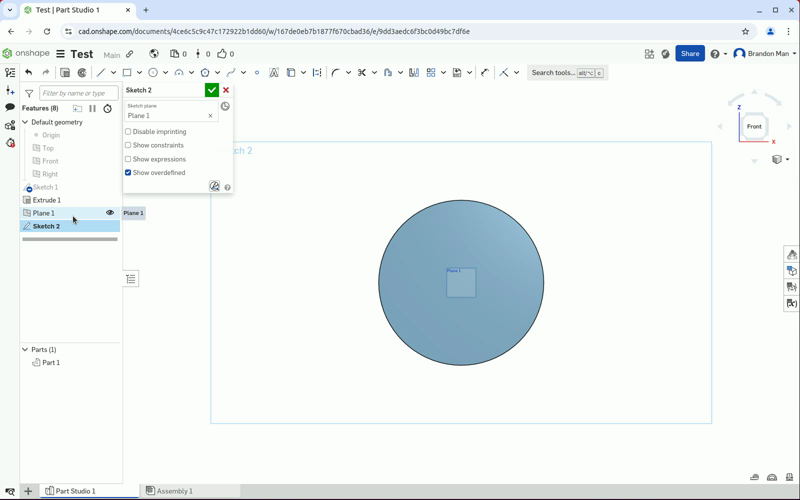
mouse_move(73, 352)
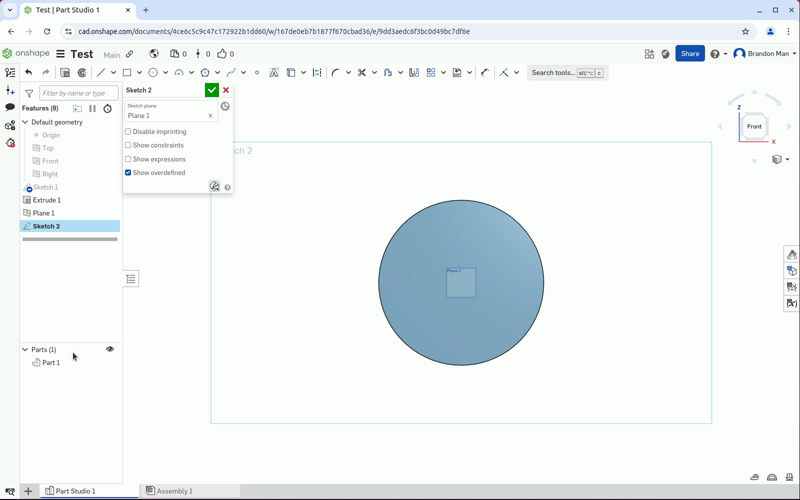
key(y)
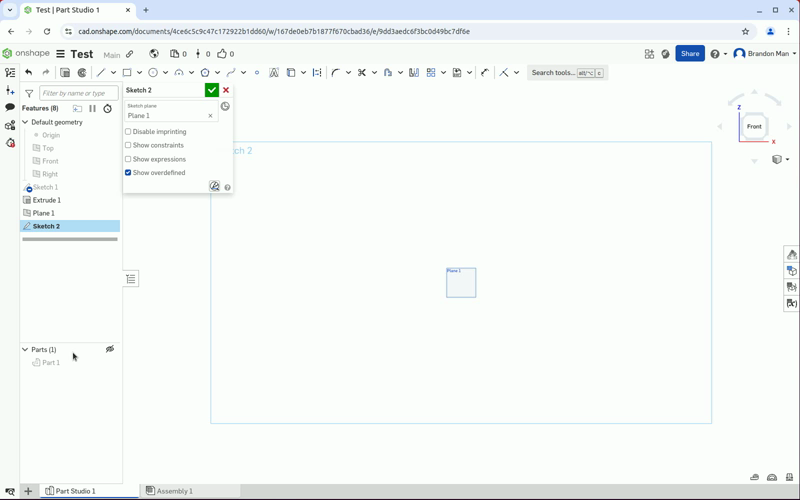
key(c)
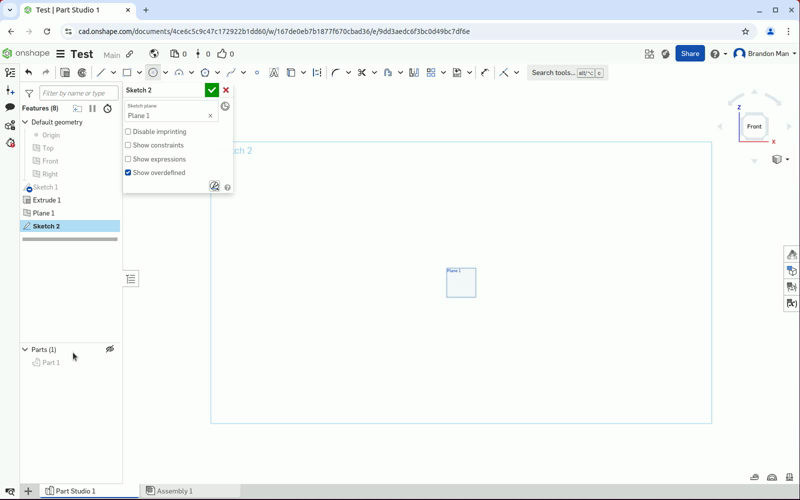
key_down(shift)
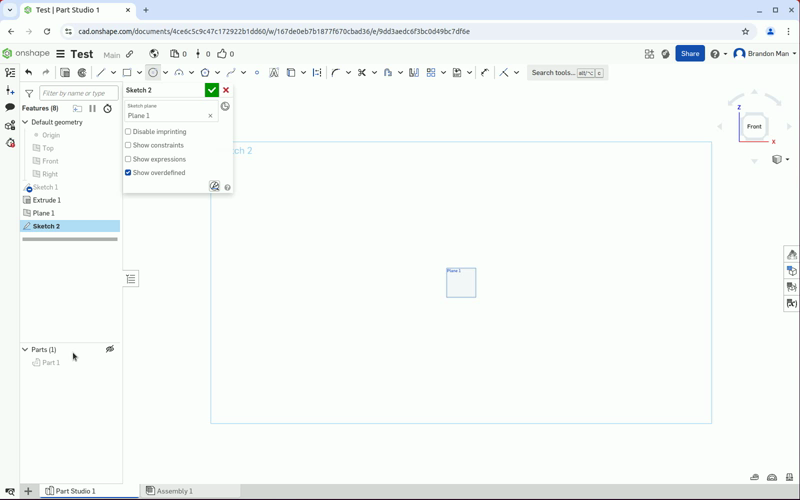
mouse_move(460, 282)
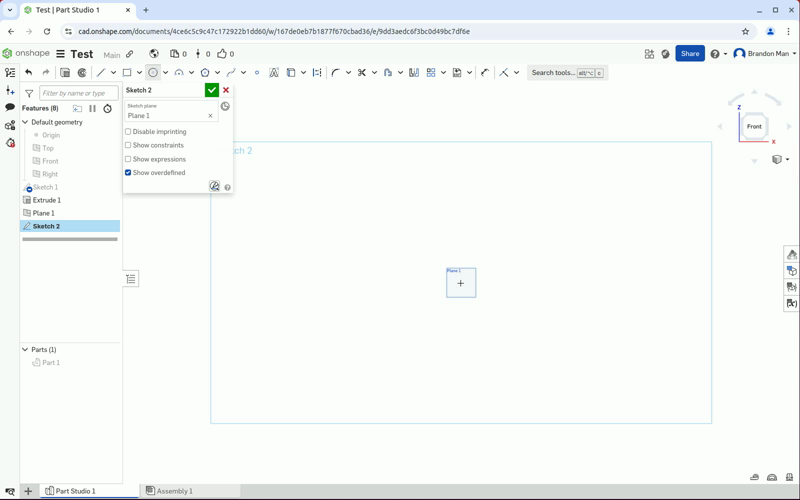
click(460, 282)
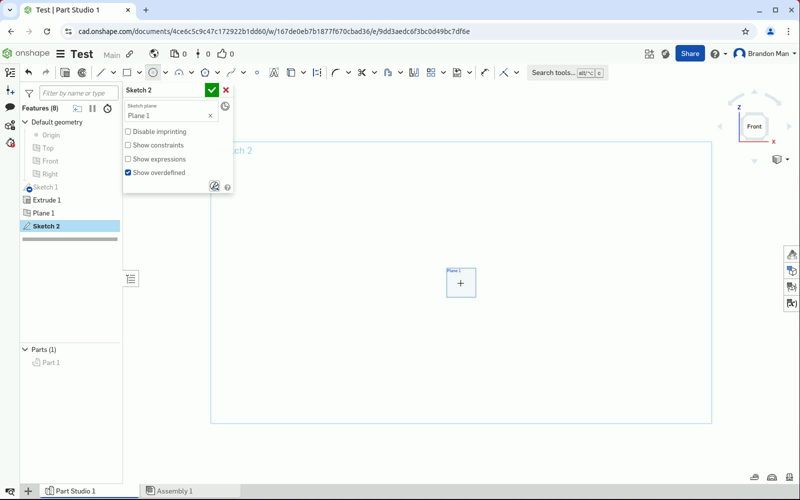
key_up(shift)
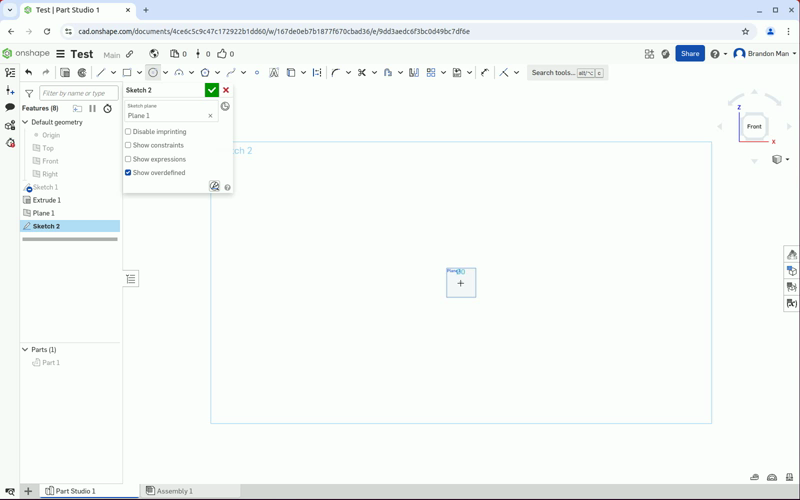
mouse_move(463, 282)
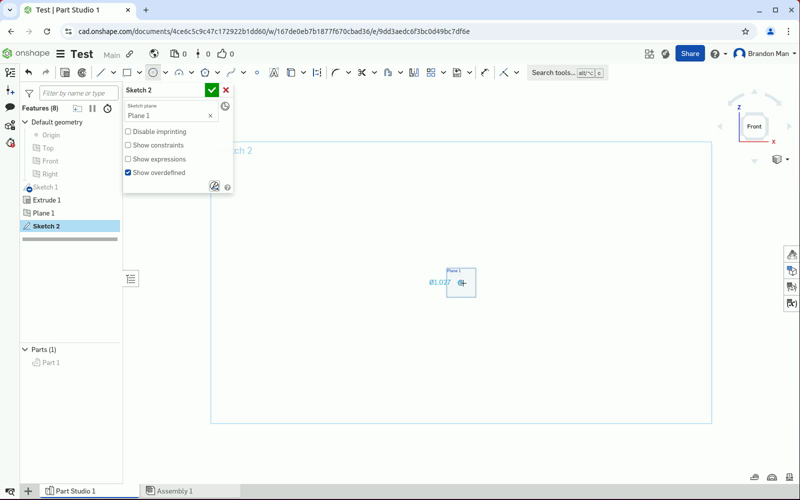
scroll(6)
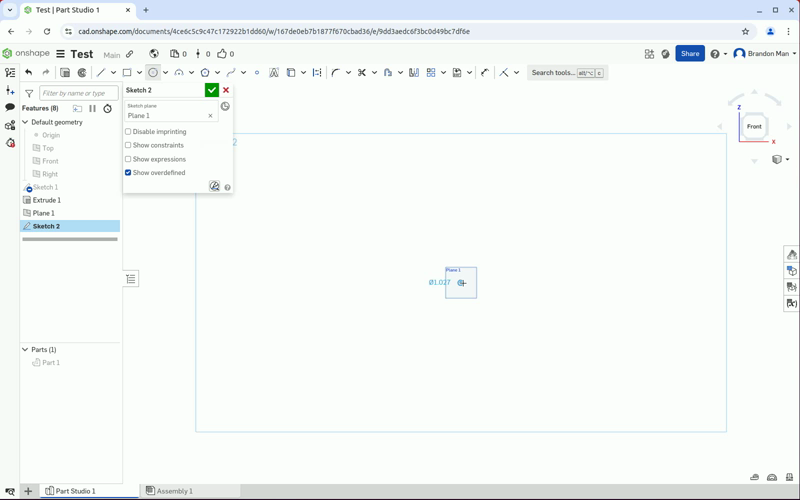
scroll(6)
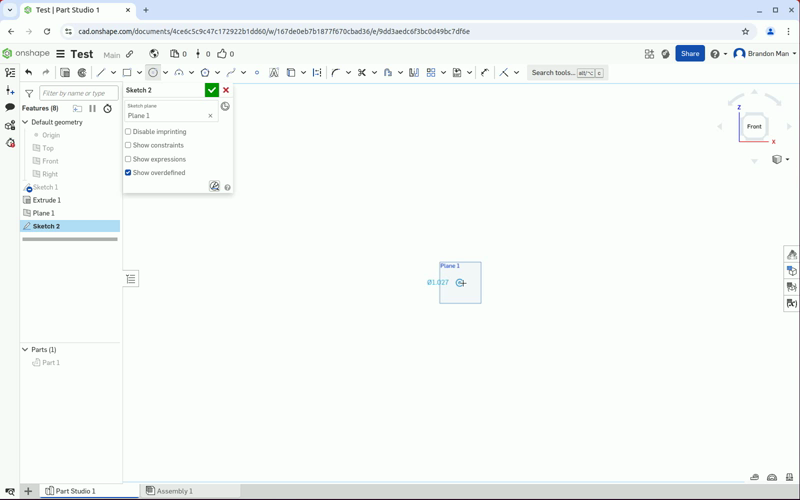
scroll(6)
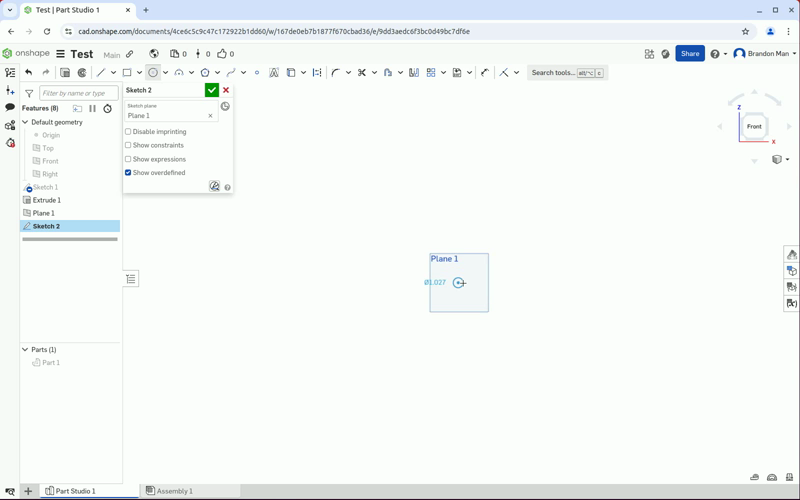
scroll(6)
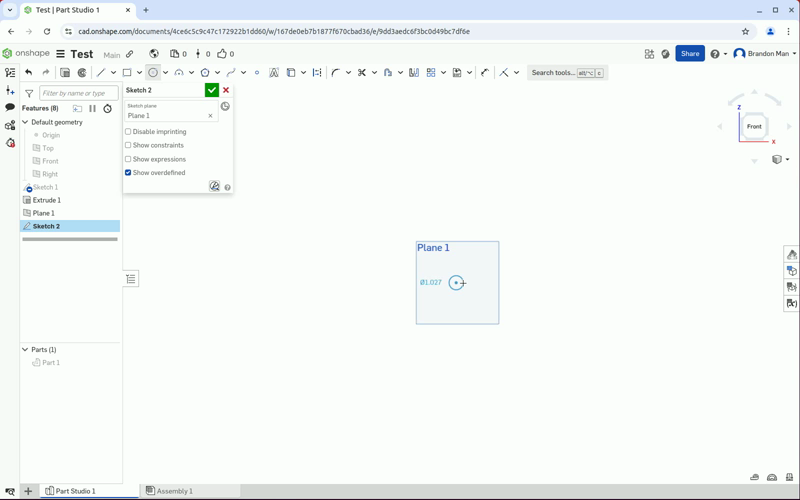
scroll(6)
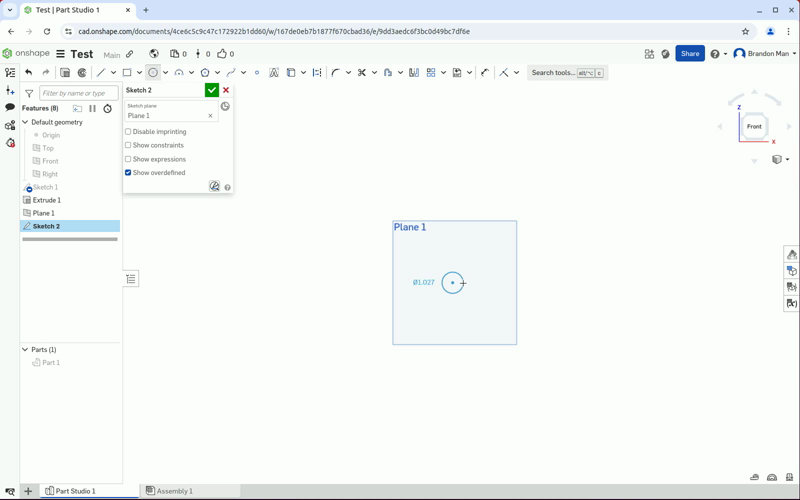
scroll(6)
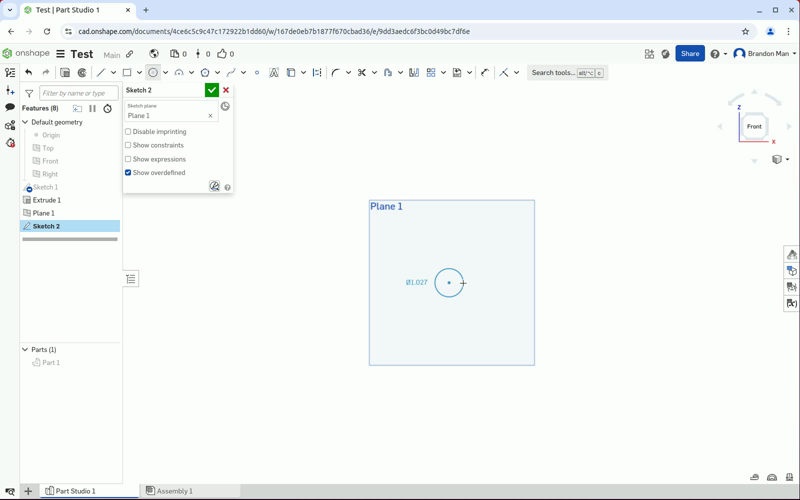
scroll(6)
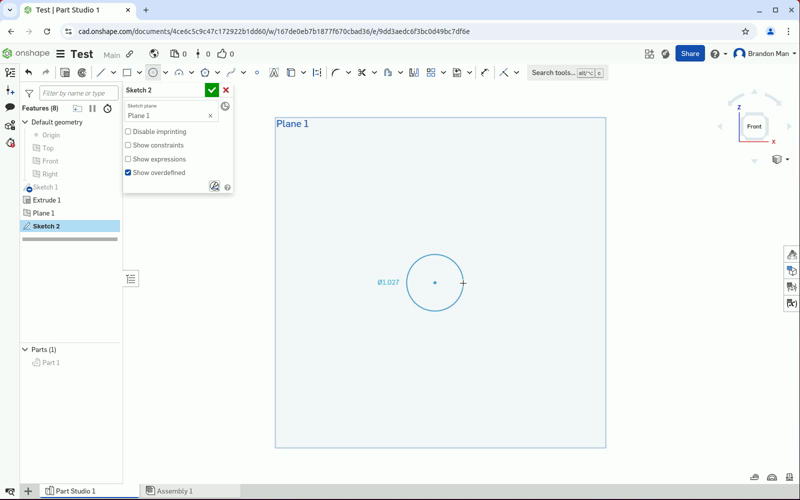
click(463, 282)
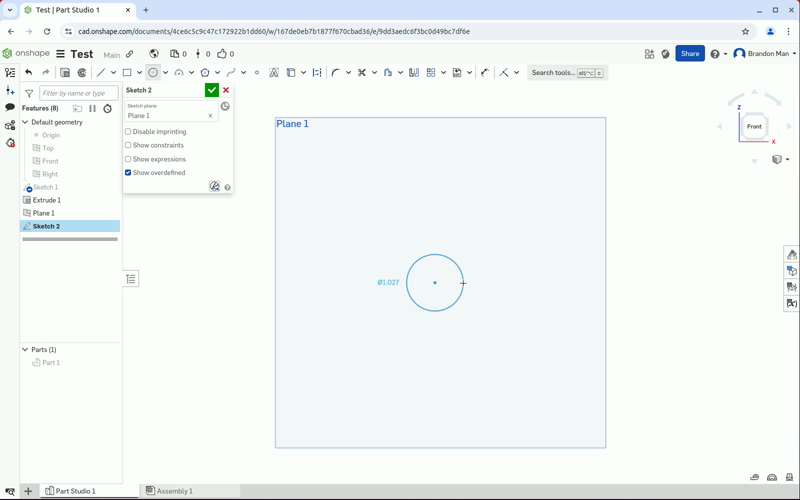
scroll(-6)
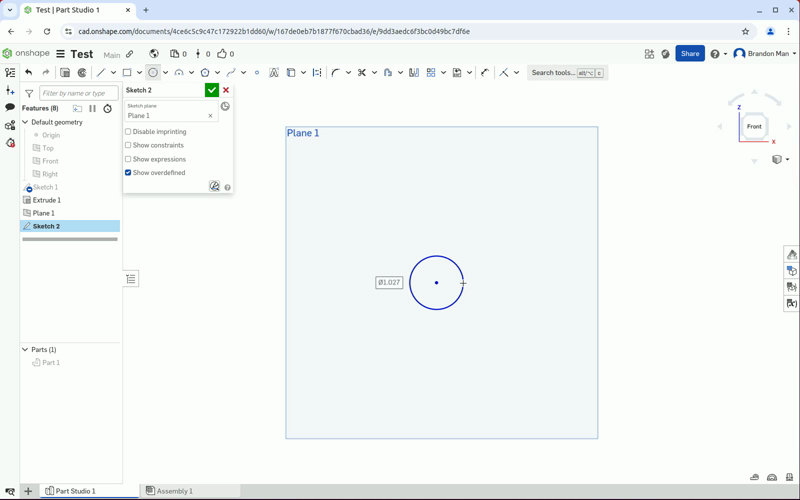
scroll(-6)
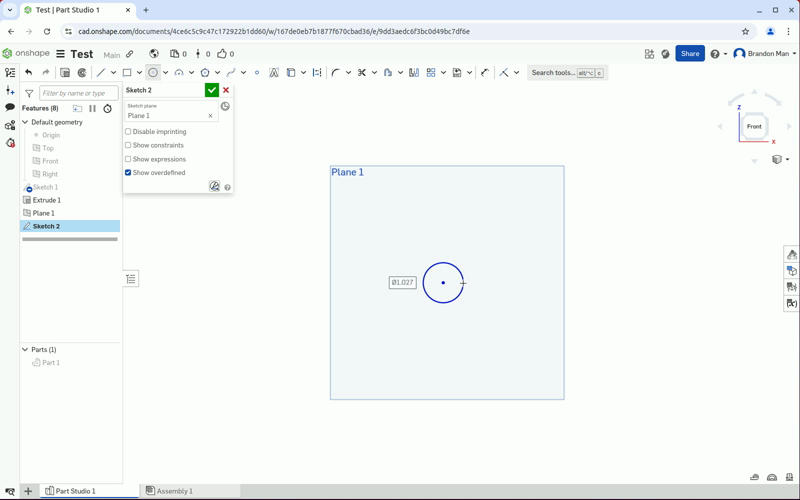
scroll(-6)
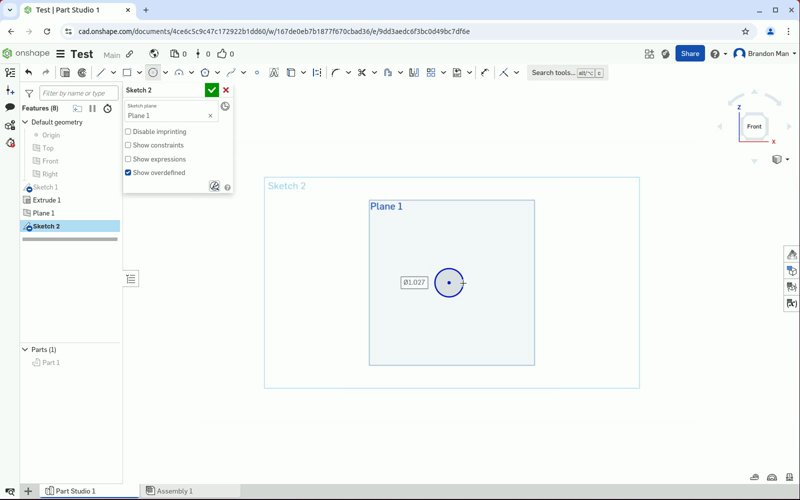
scroll(-6)
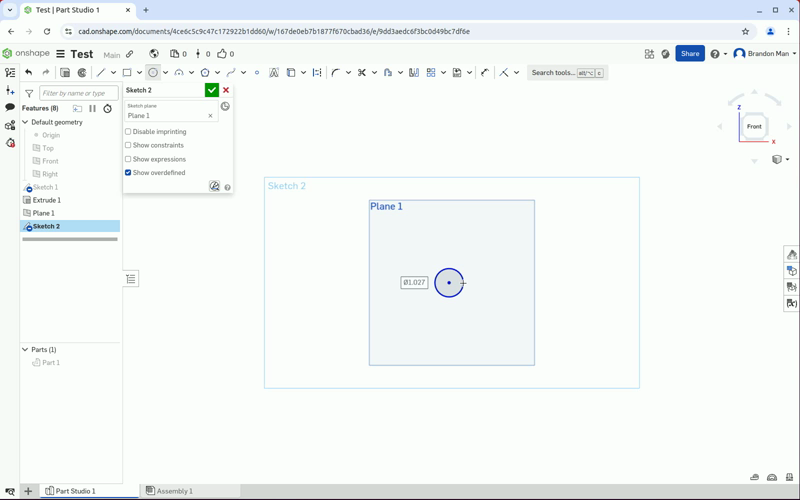
scroll(-6)
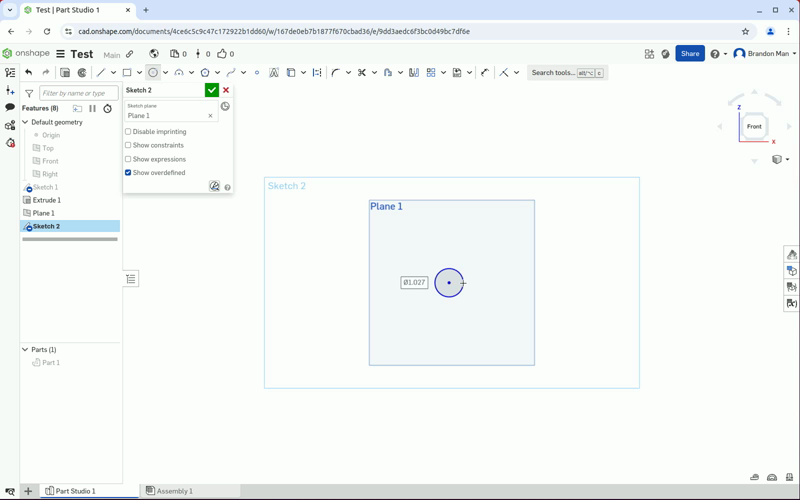
scroll(-6)
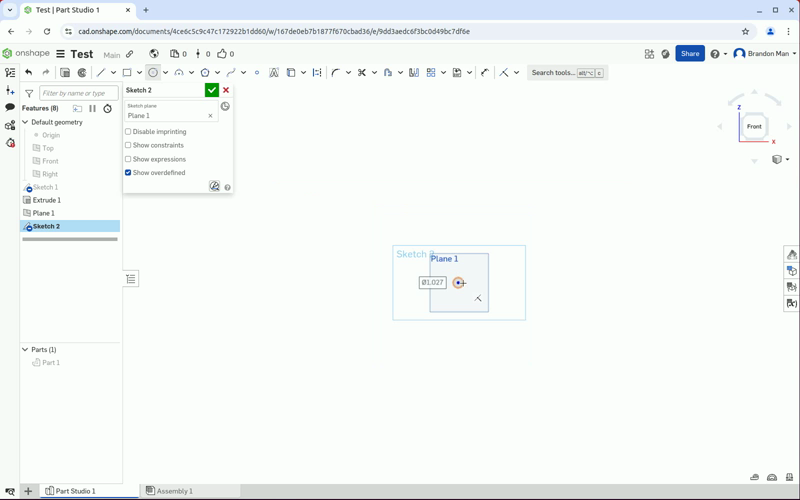
scroll(-6)
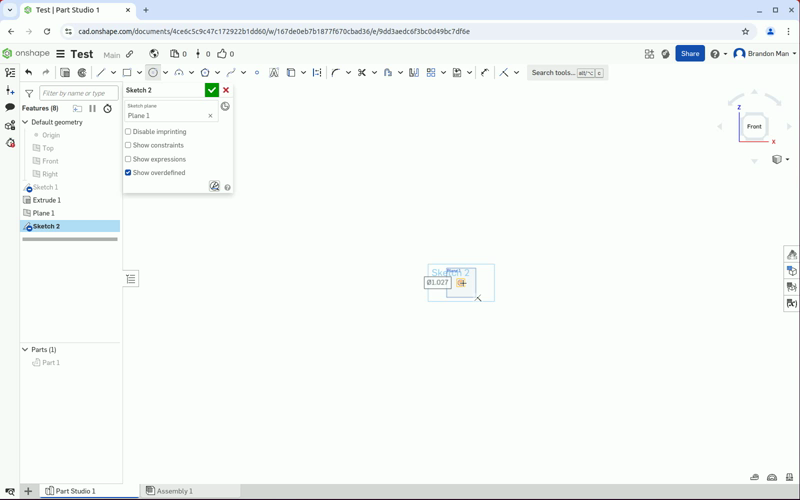
key(esc)
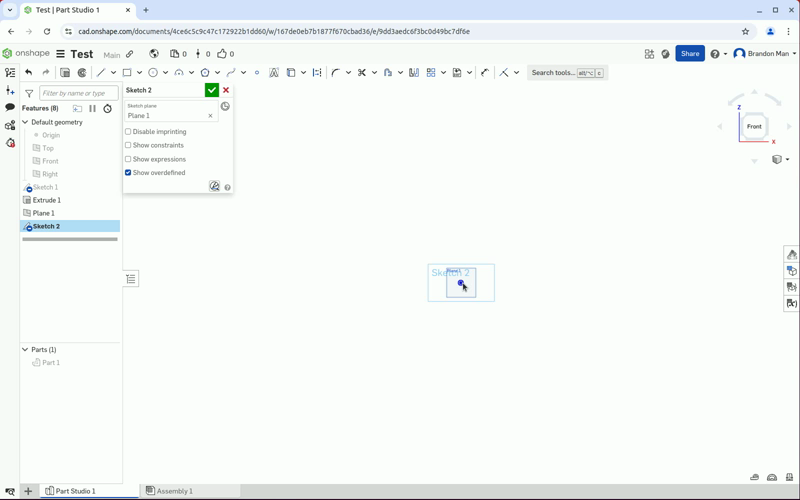
mouse_move(462, 284)
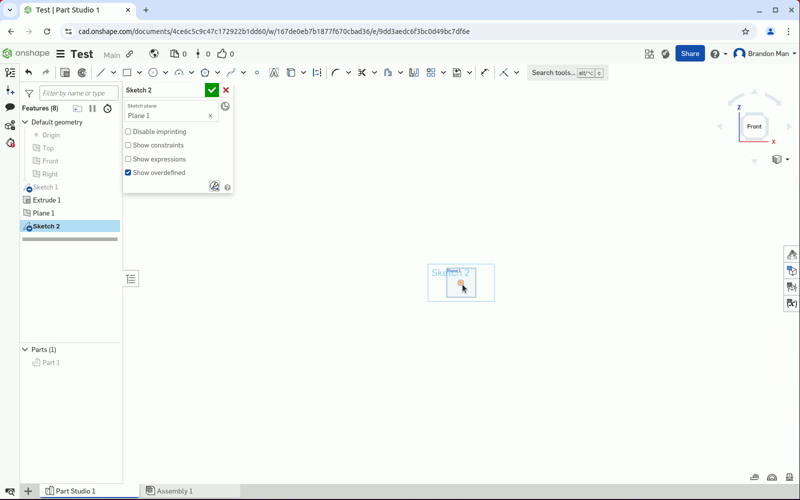
scroll(6)
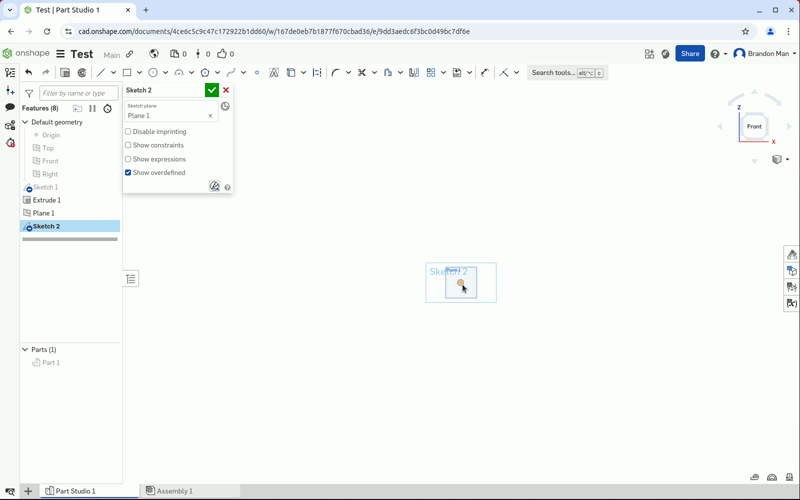
scroll(6)
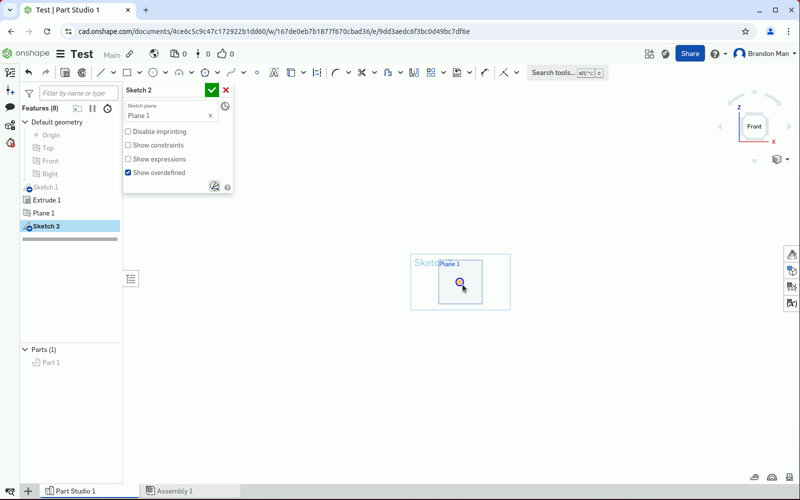
scroll(6)
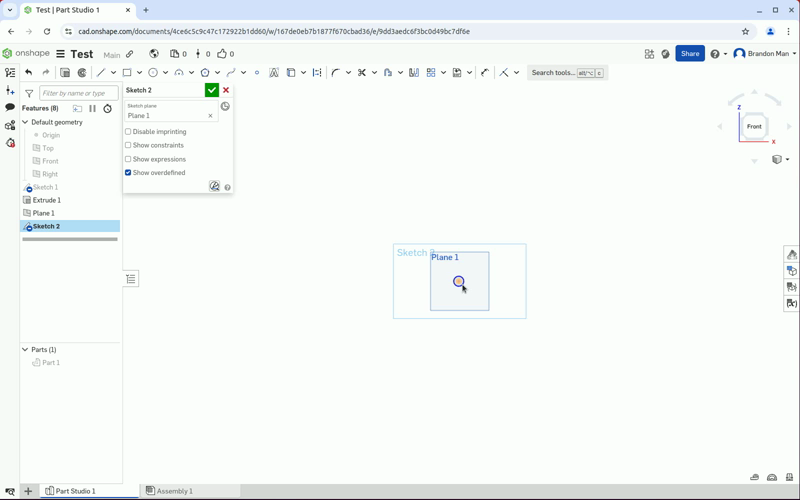
scroll(6)
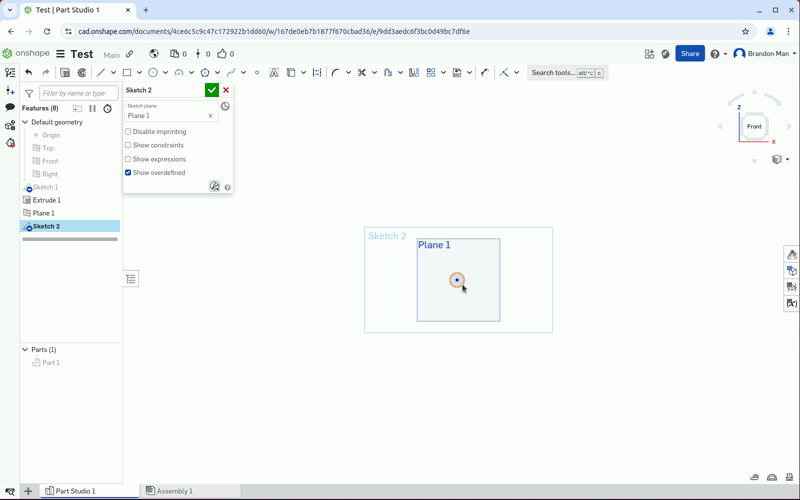
scroll(6)
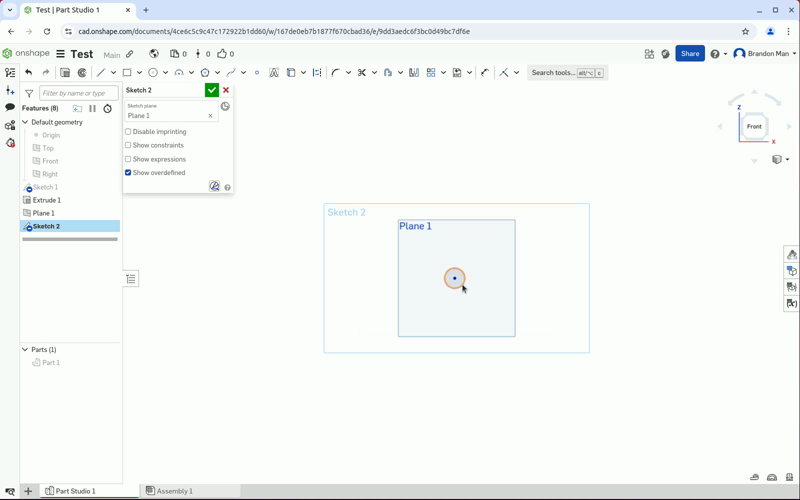
scroll(6)
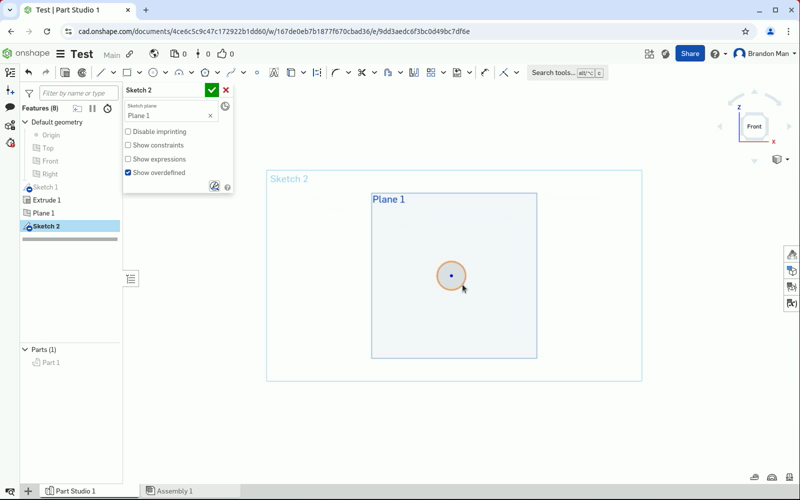
scroll(6)
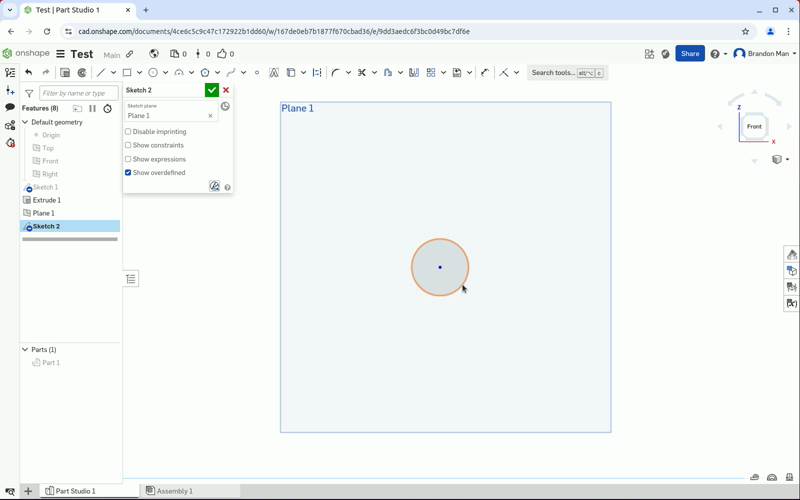
click(462, 284)
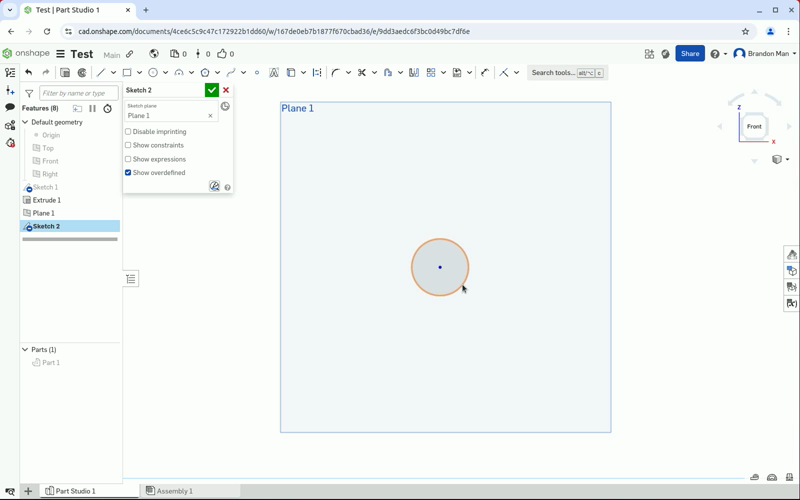
scroll(-6)
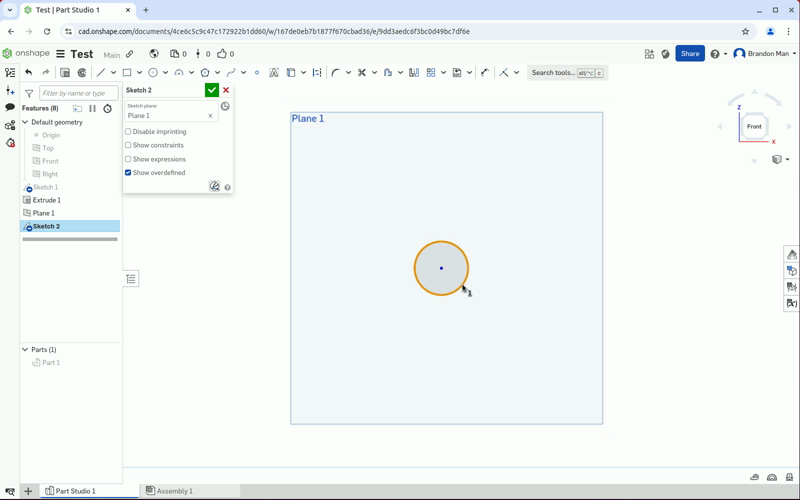
scroll(-6)
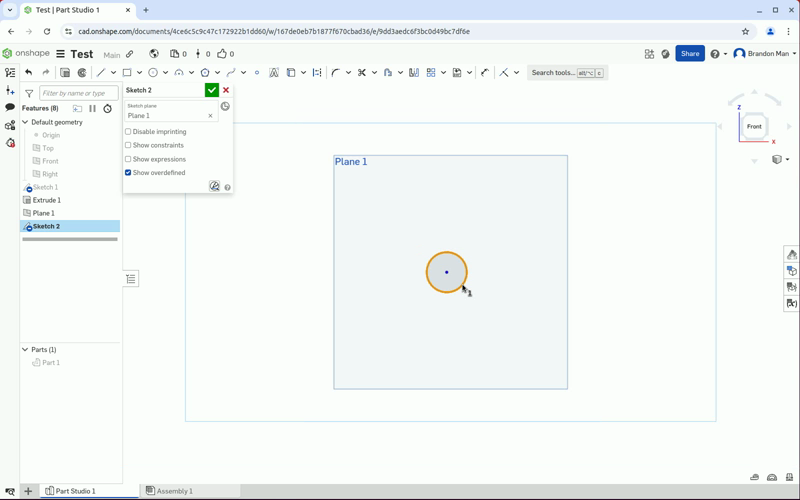
scroll(-6)
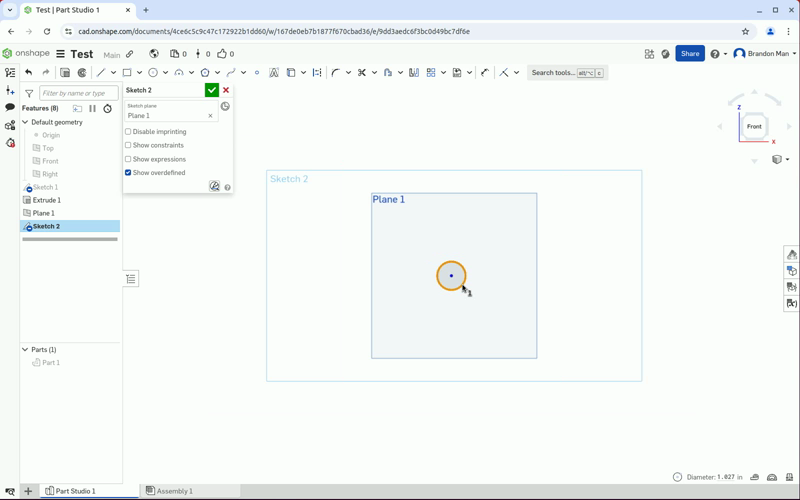
scroll(-6)
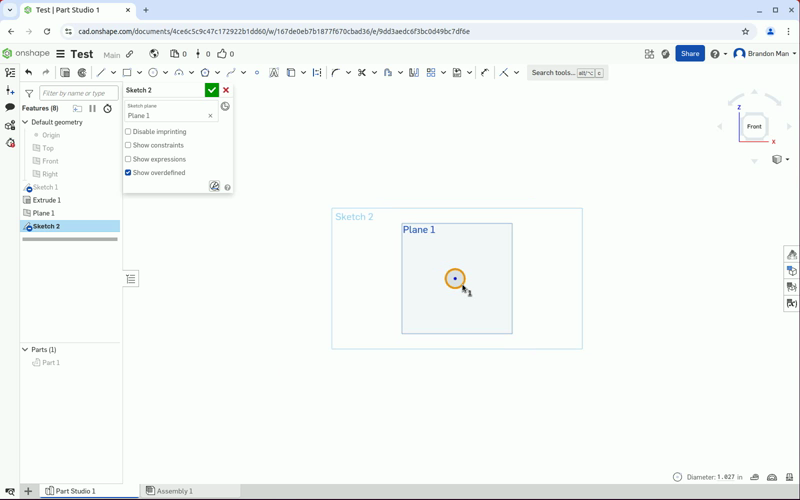
scroll(-6)
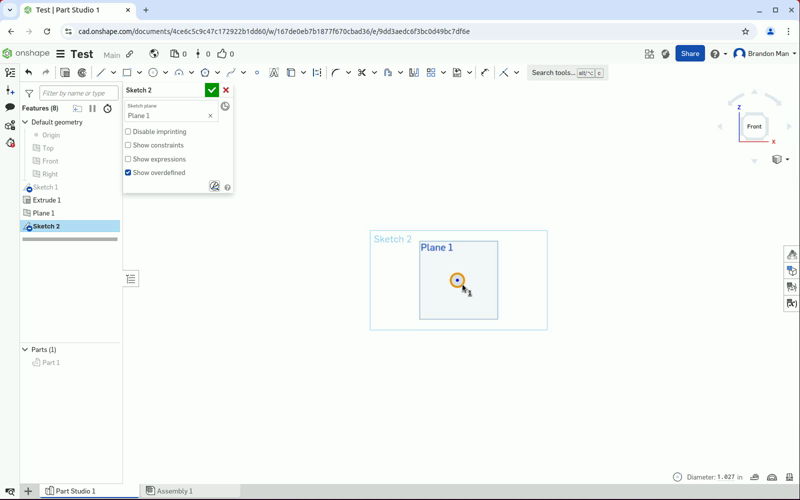
scroll(-6)
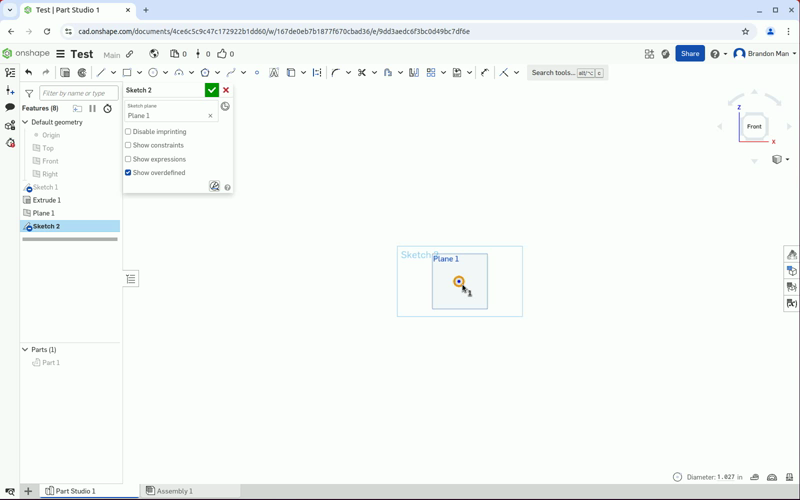
scroll(-6)
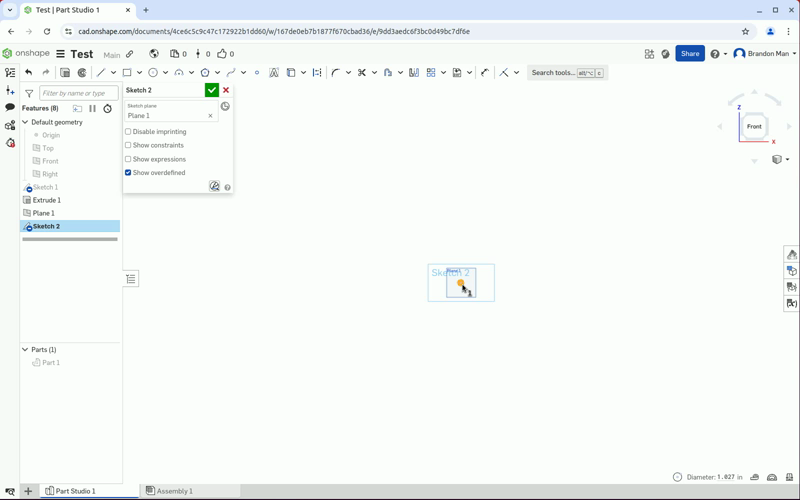
mouse_move(73, 352)
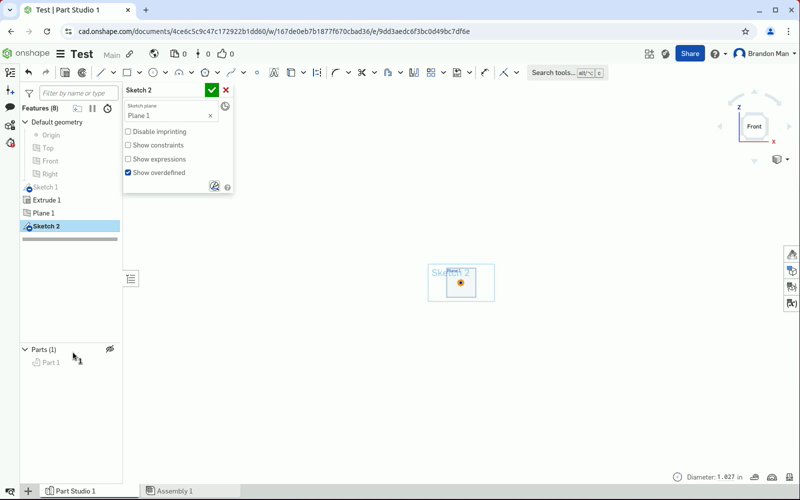
key(shift+y)
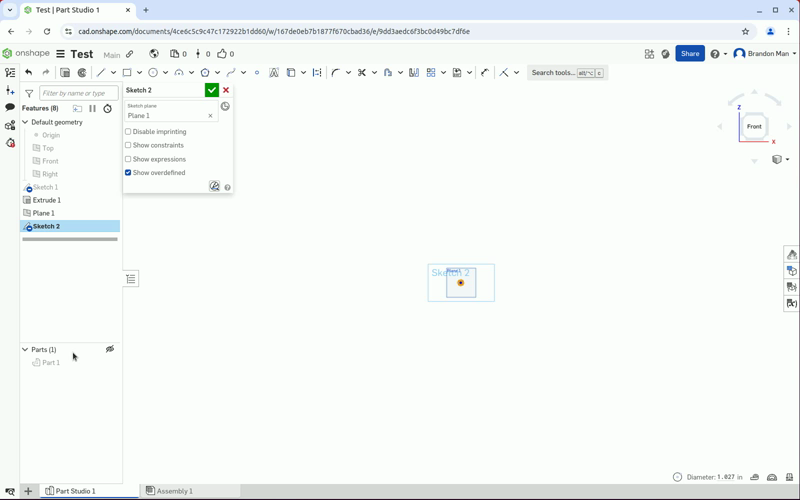
key(shift+e)
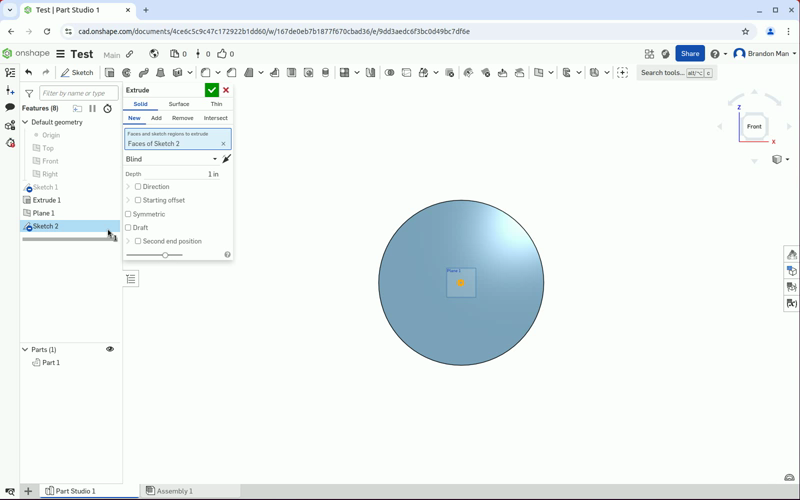
mouse_move(143, 106)
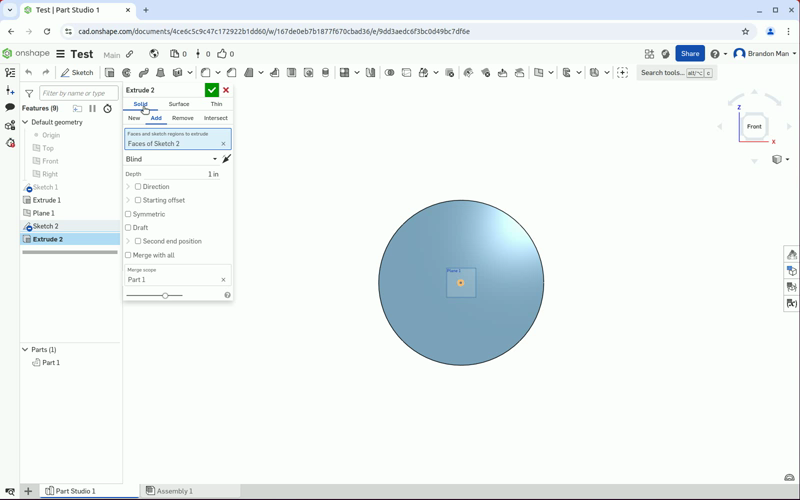
click(143, 106)
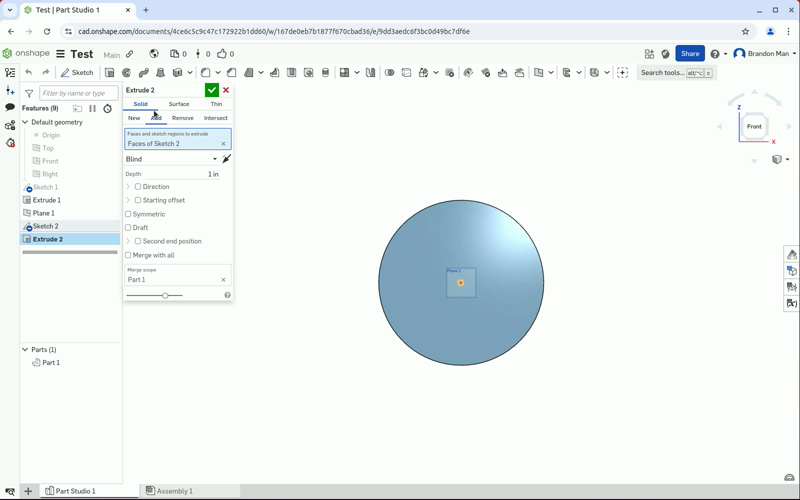
mouse_move(186, 120)
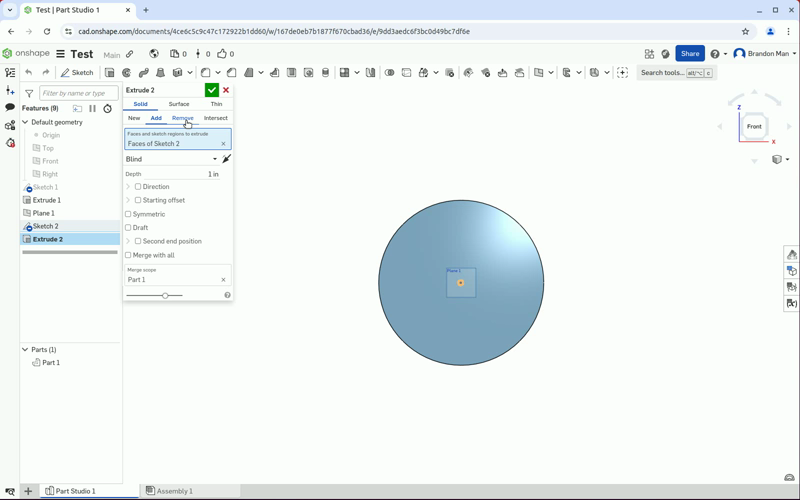
click(186, 120)
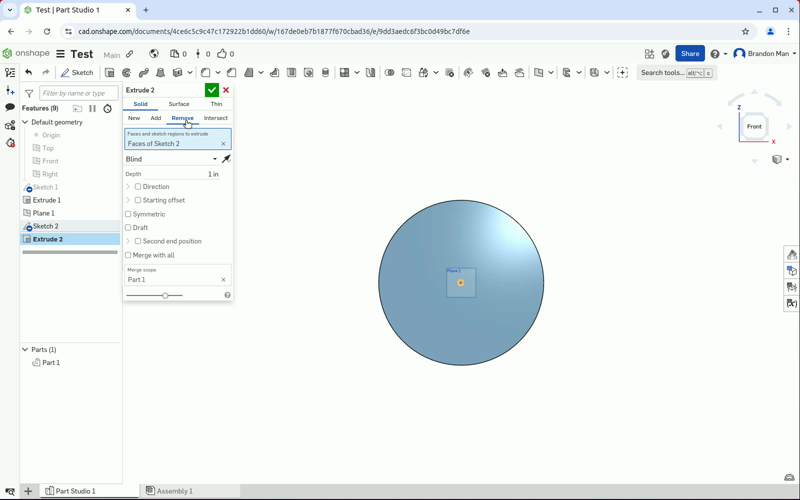
key(tab, 4)
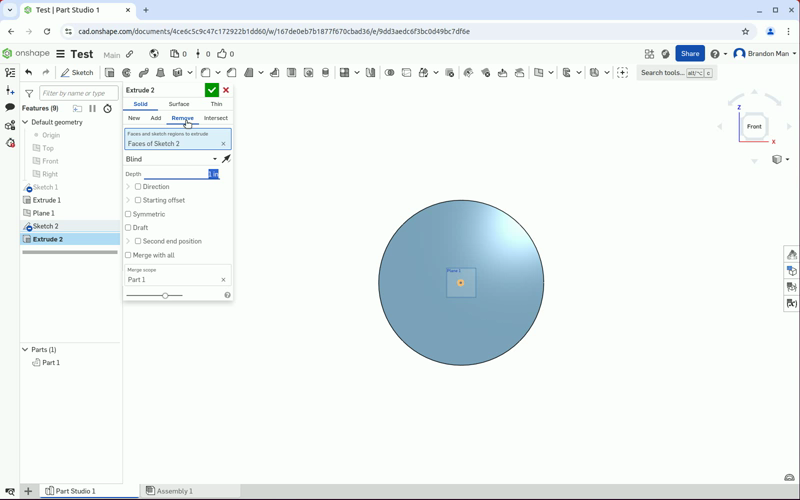
text(23.108)
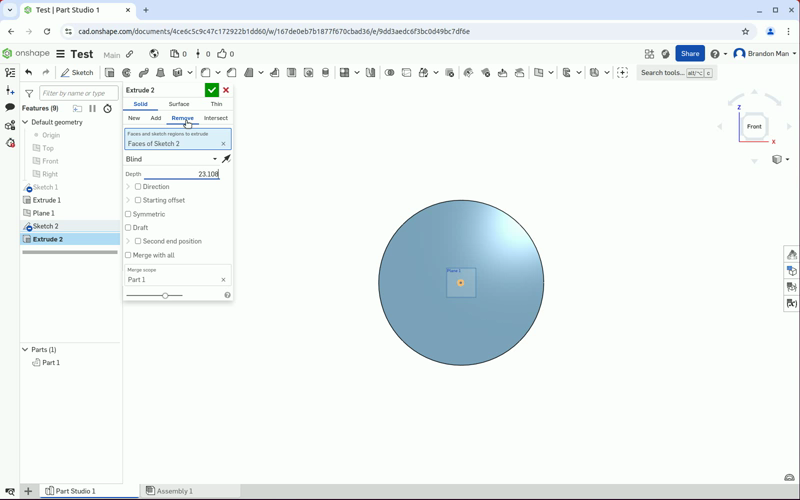
key(tab, 6)
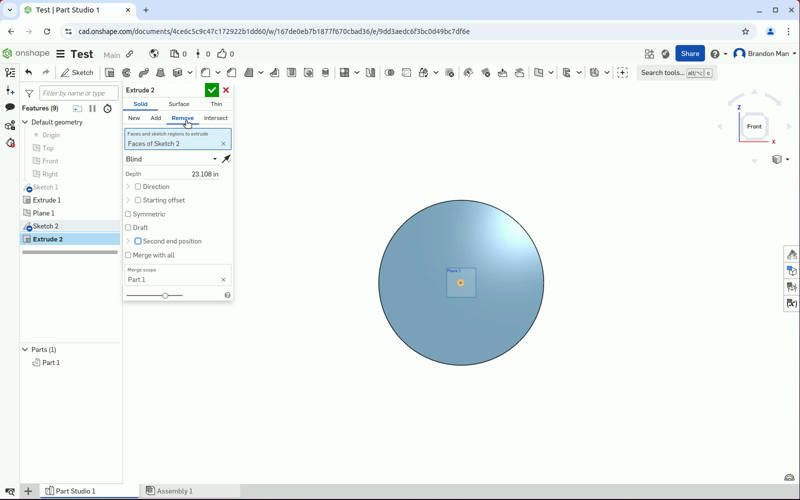
key(space)
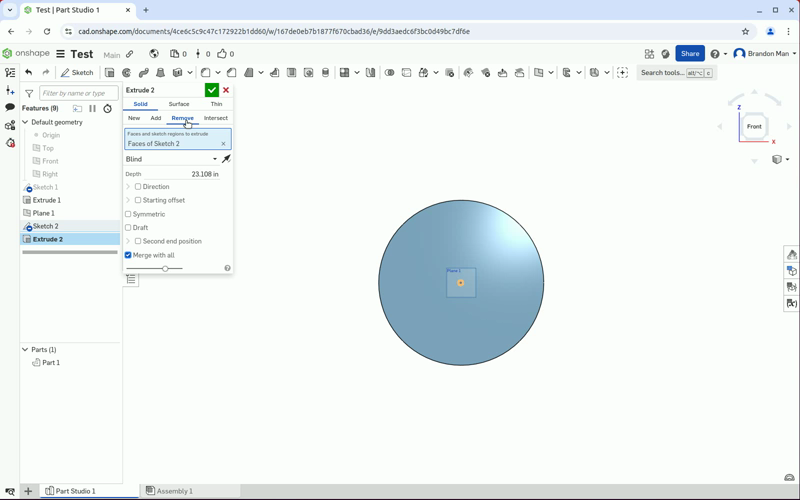
key(enter)
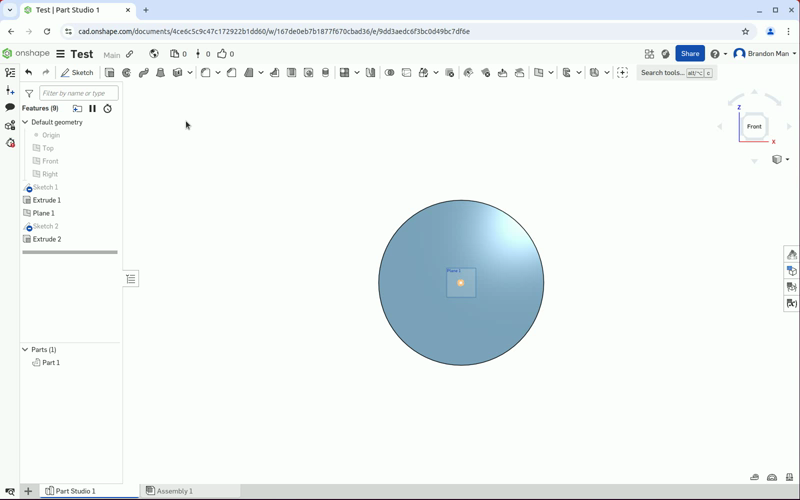
key(shift+h)
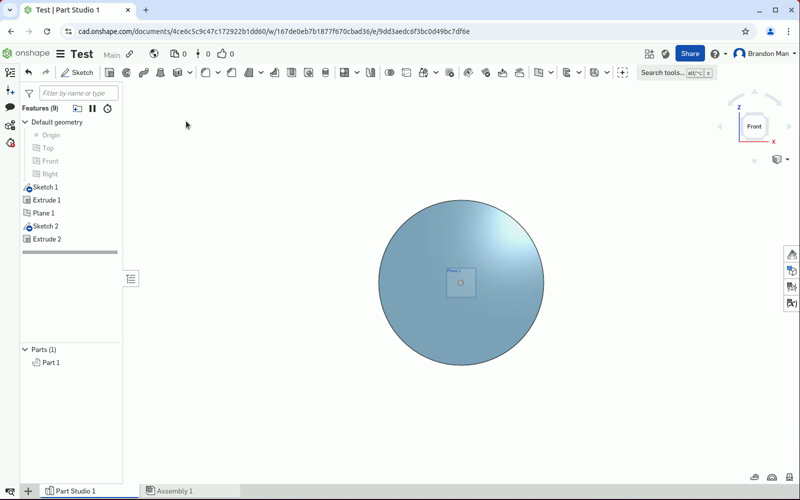
key(shift+h)
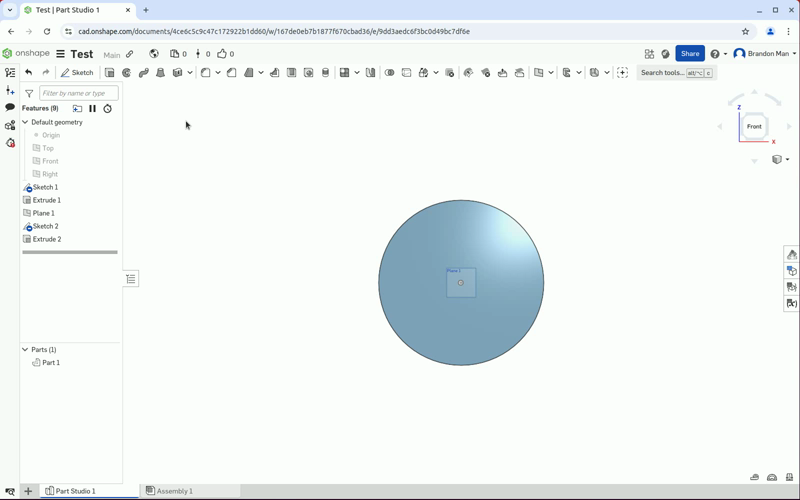
key(shift+7)
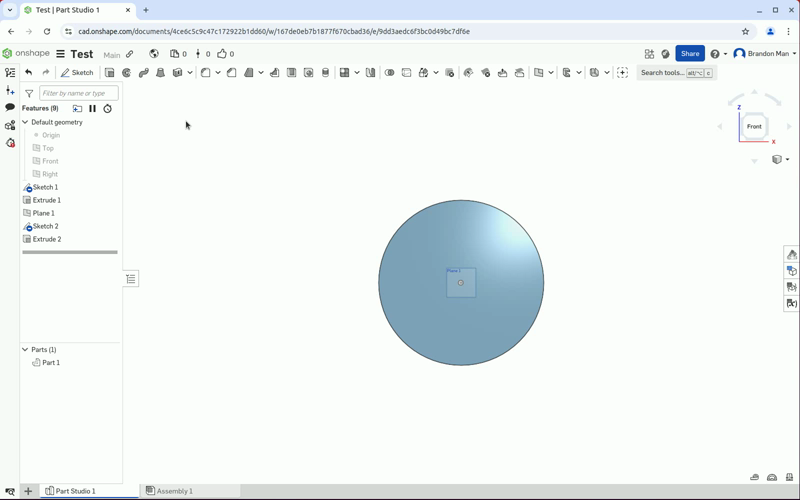
key(left, 2)
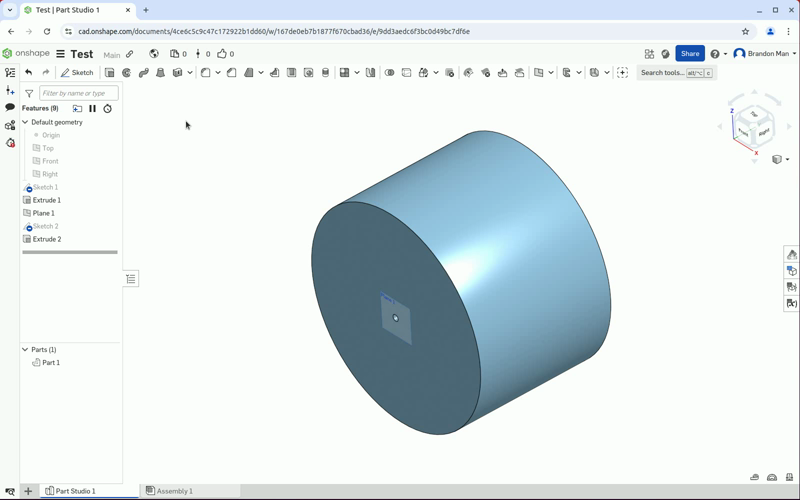
key(down, 2)
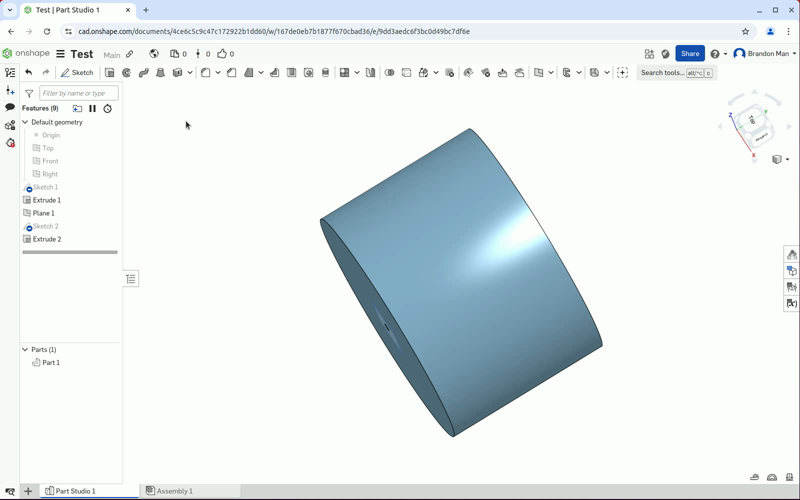
key(up, 2)
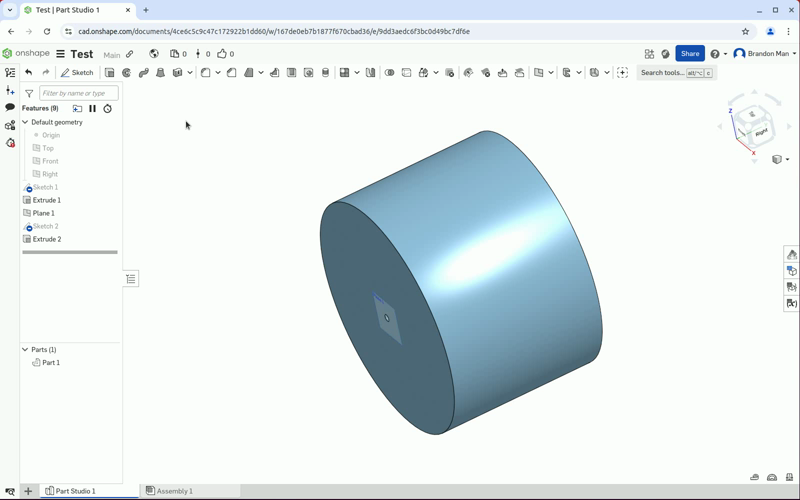
key(right, 2)
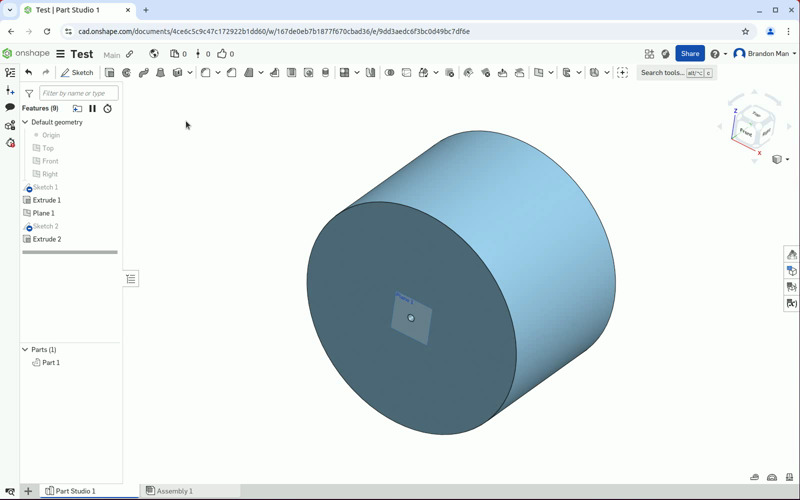
mouse_move(73, 189)
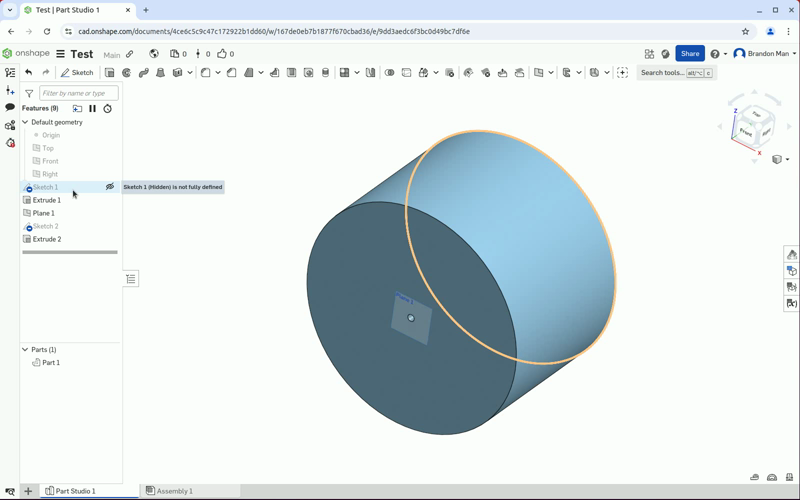
click(73, 189)